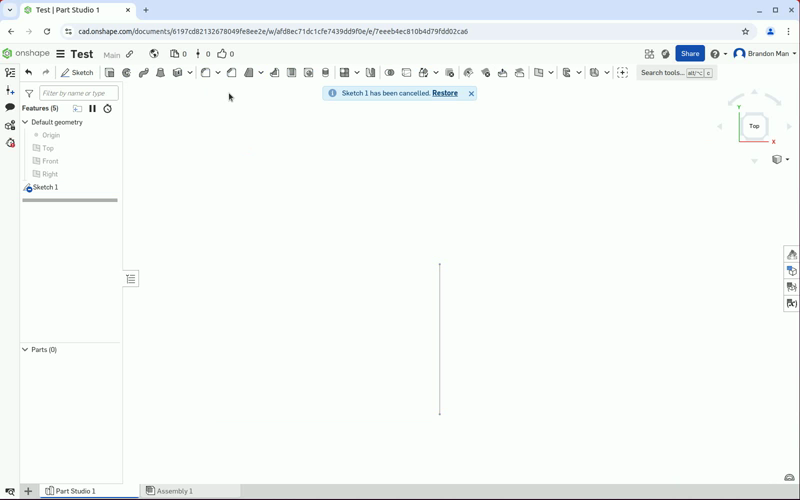
key(shift+h)
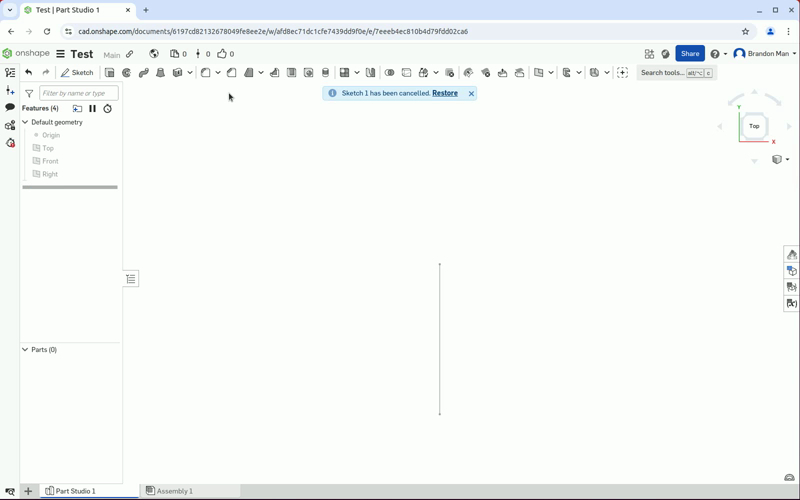
mouse_move(73, 352)
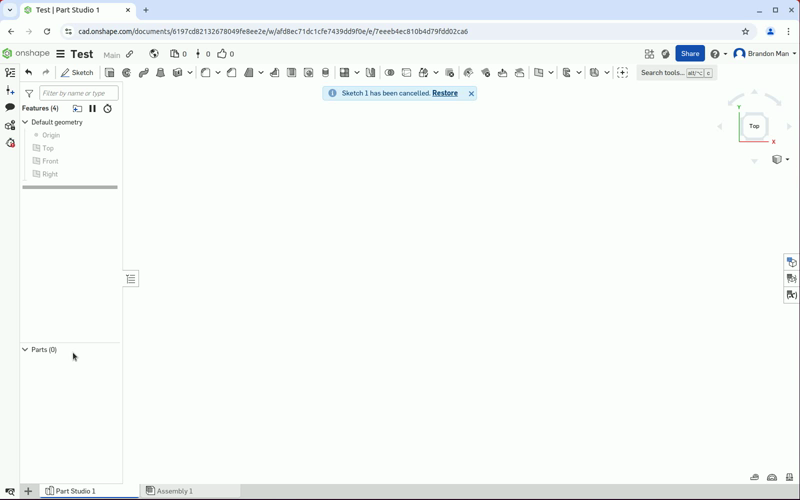
key(y)
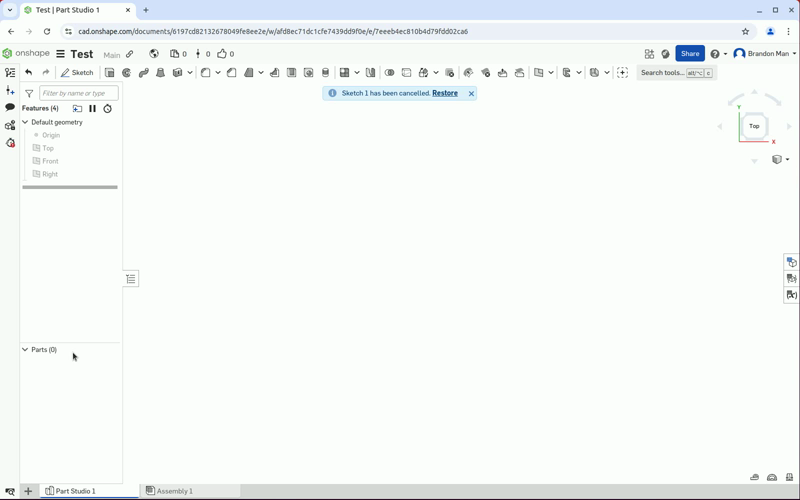
key(shift+p)
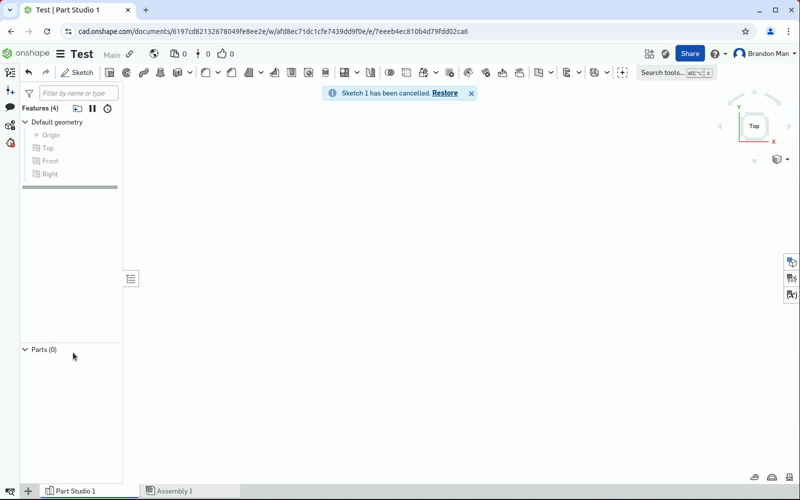
key(space)
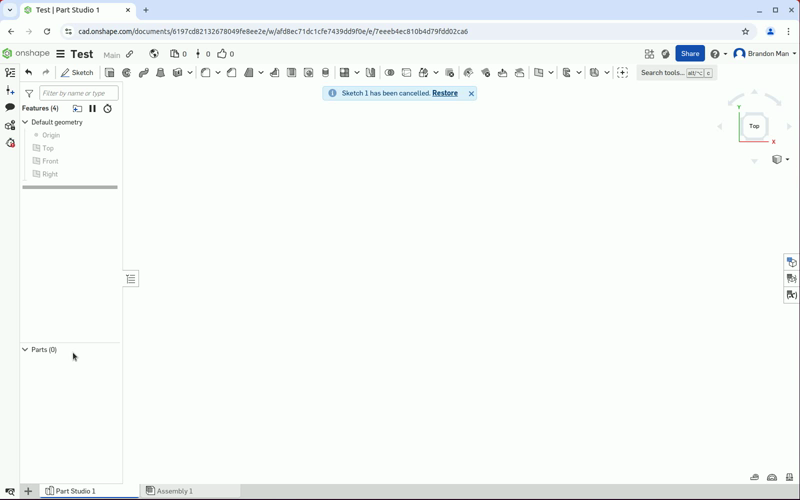
key_down(shift)
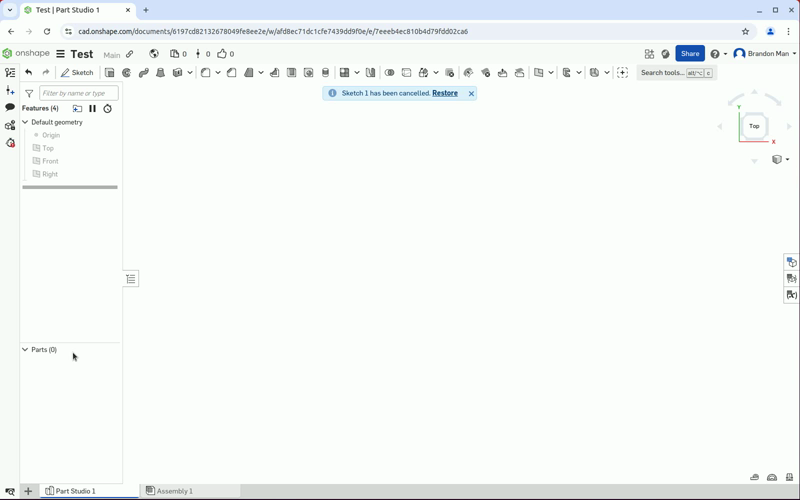
key(up)
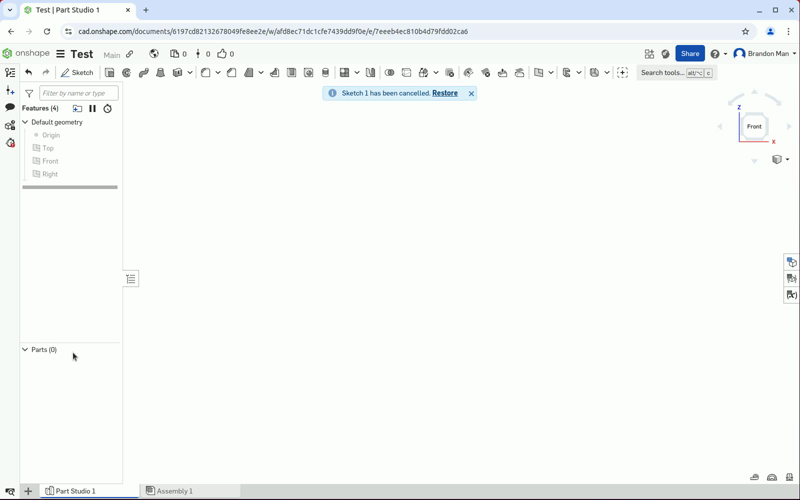
key_up(shift)
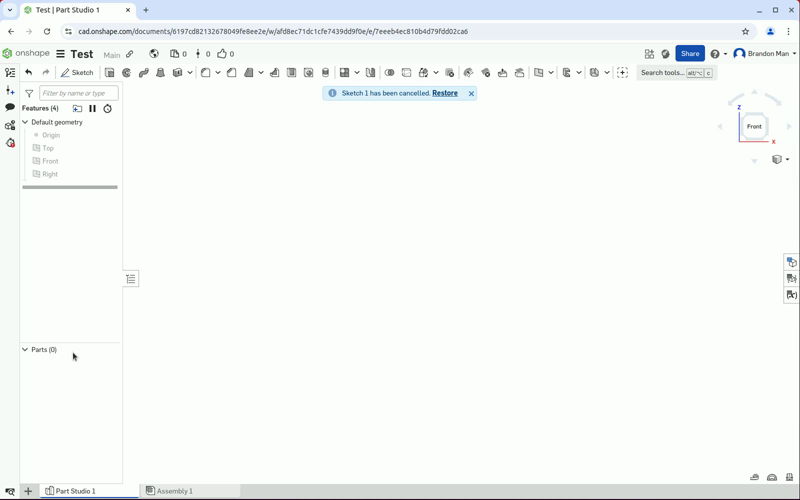
key(space)
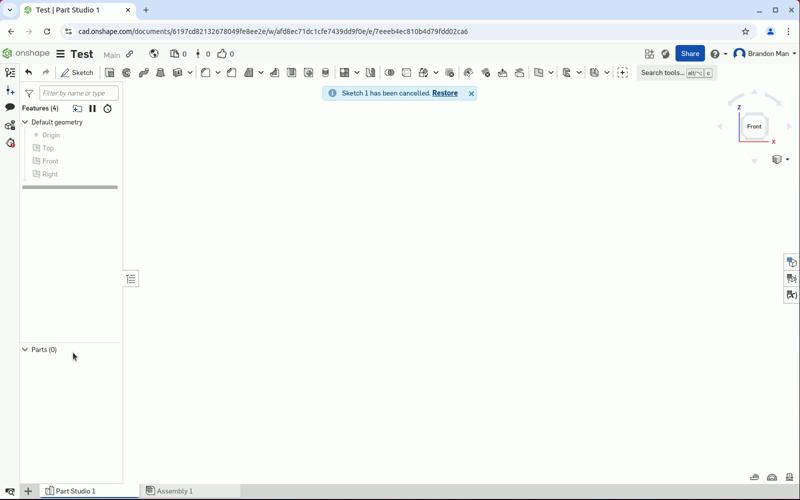
key_down(shift)
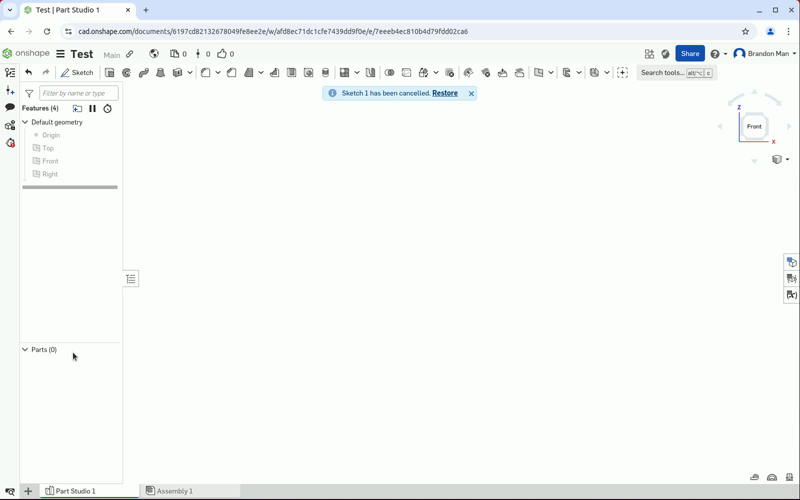
key(left)
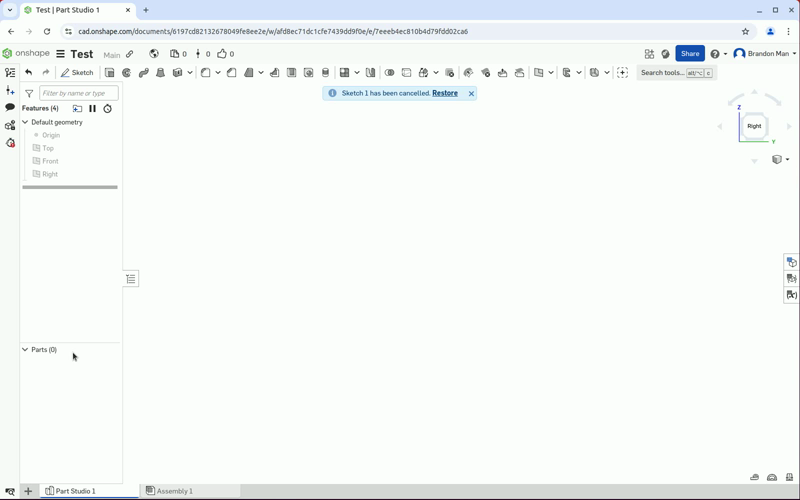
key_up(shift)
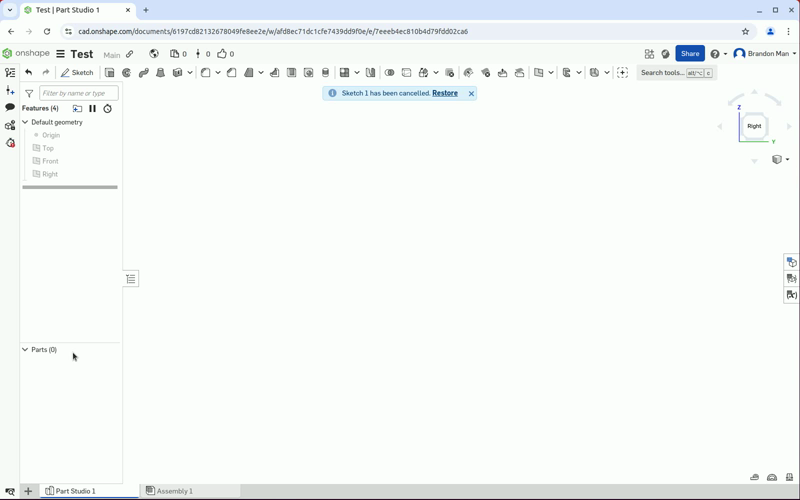
mouse_move(73, 352)
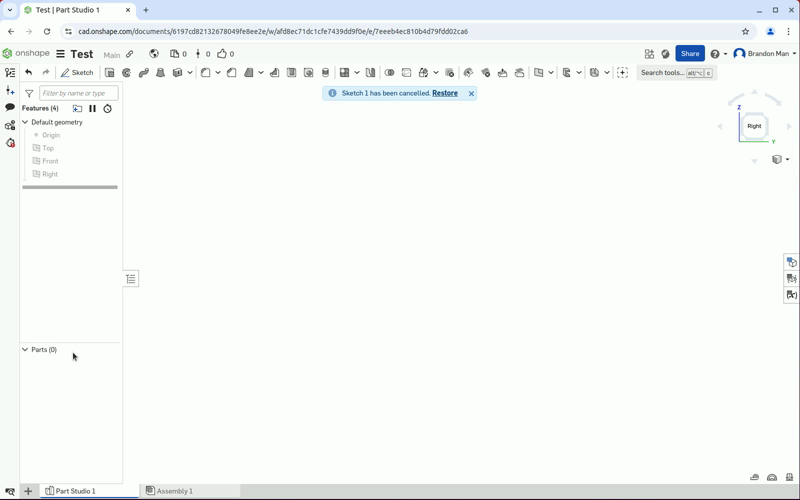
key(shift+y)
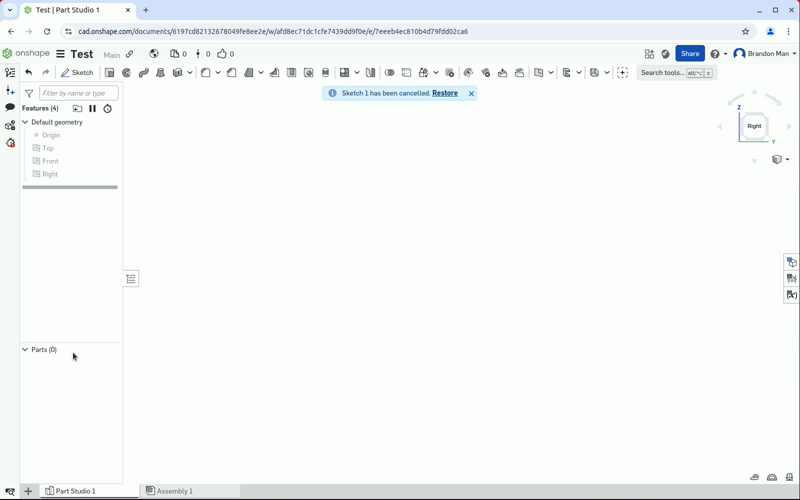
key(shift+s)
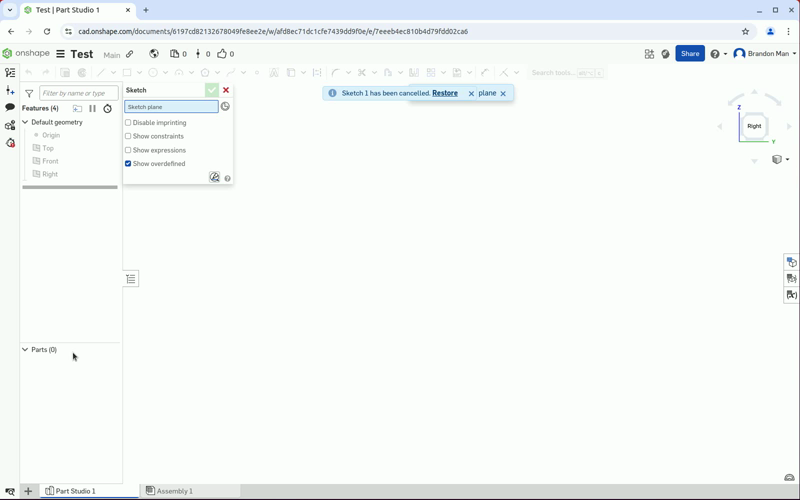
mouse_move(73, 176)
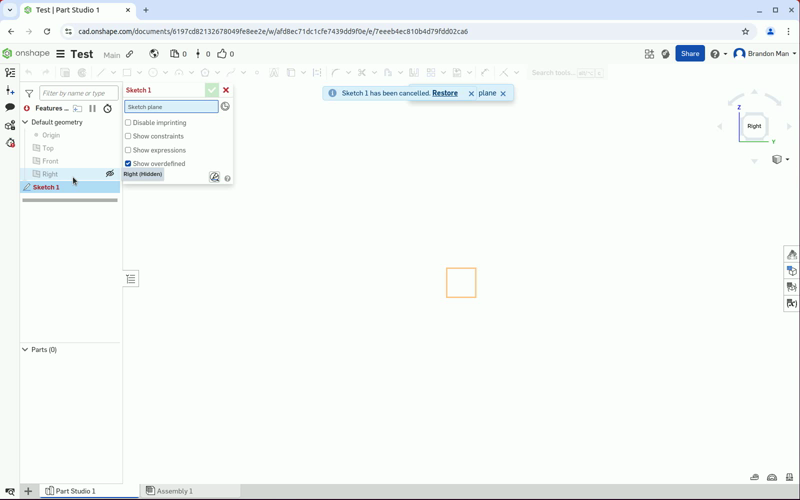
click(73, 176)
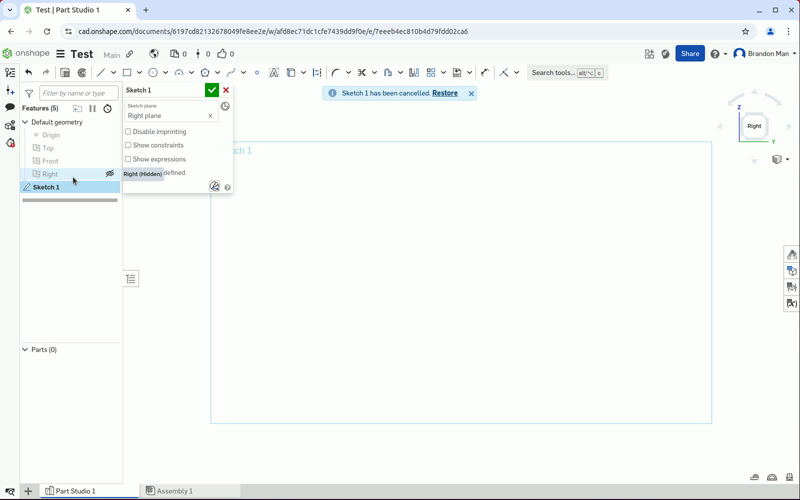
mouse_move(73, 352)
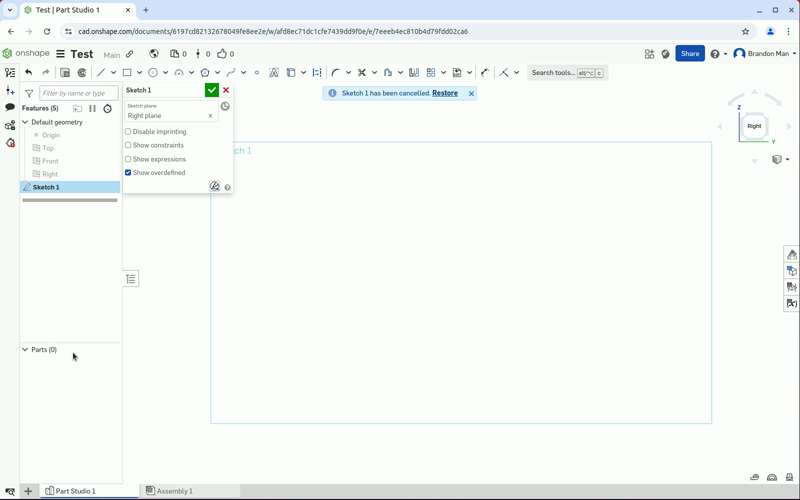
key(y)
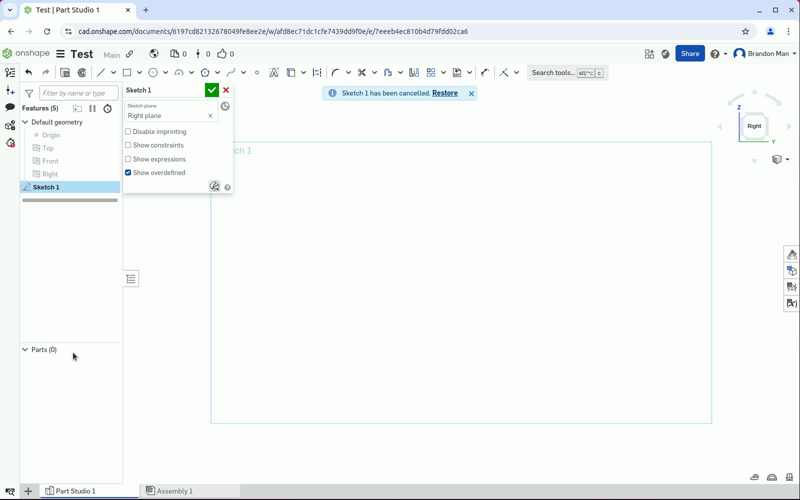
key(c)
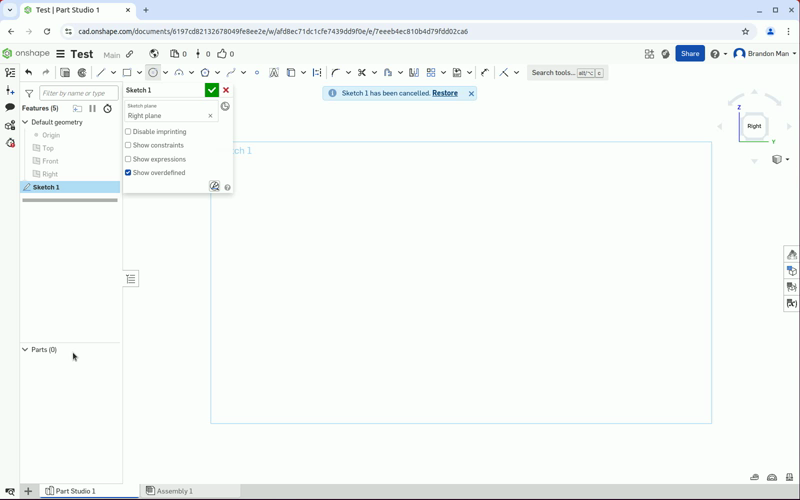
key_down(shift)
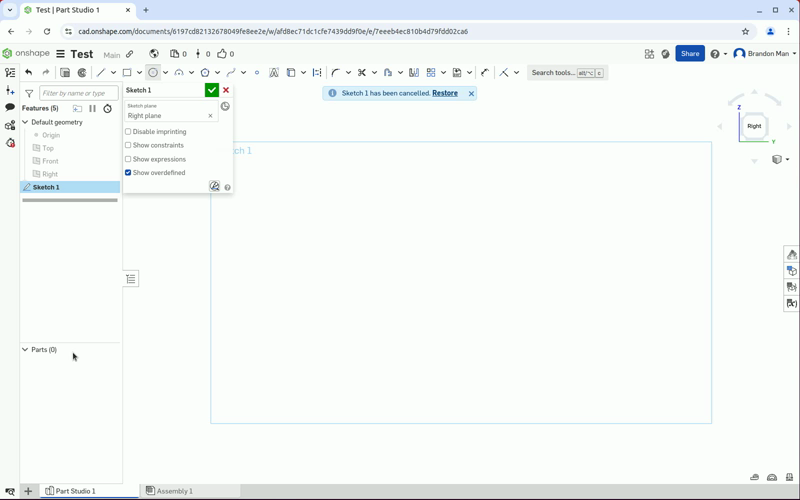
mouse_move(411, 282)
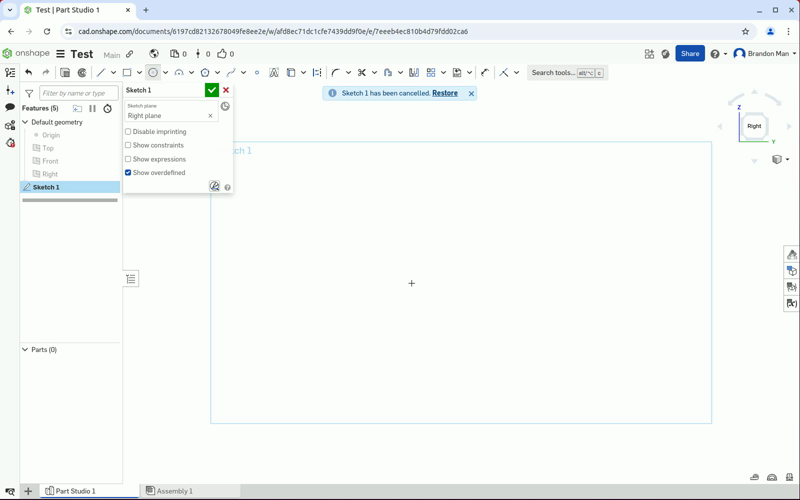
click(411, 282)
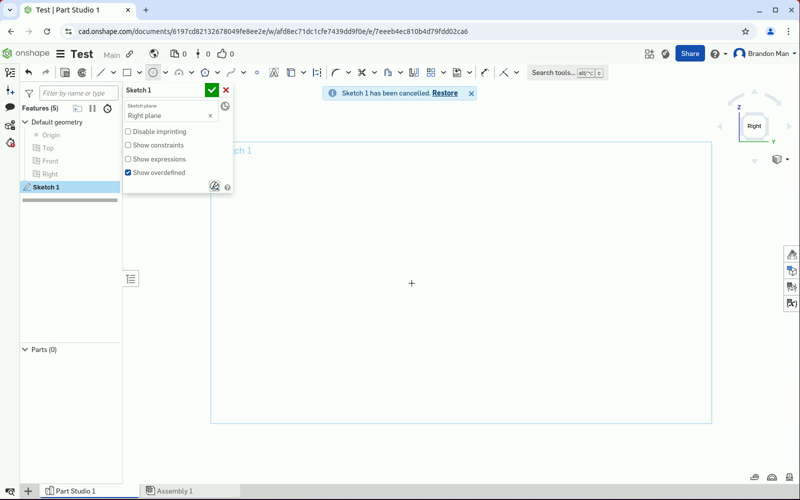
key_up(shift)
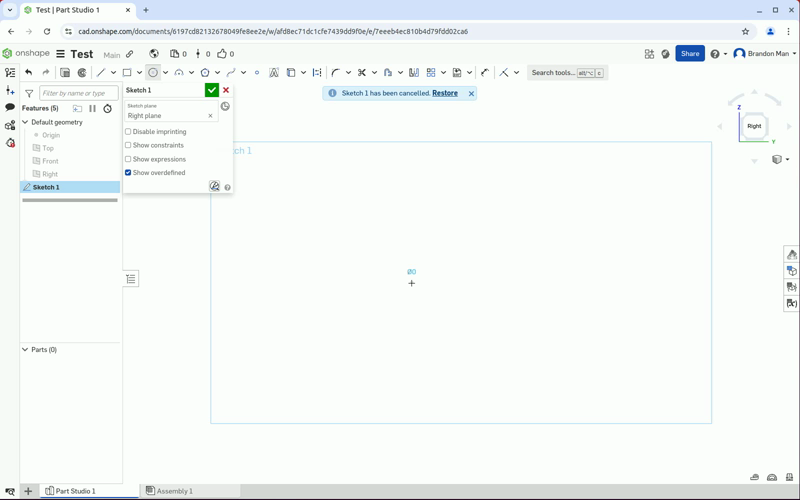
mouse_move(418, 282)
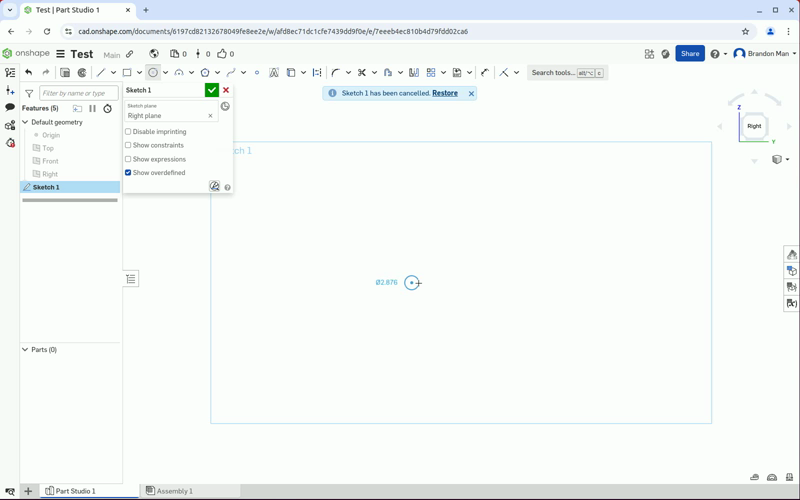
click(418, 282)
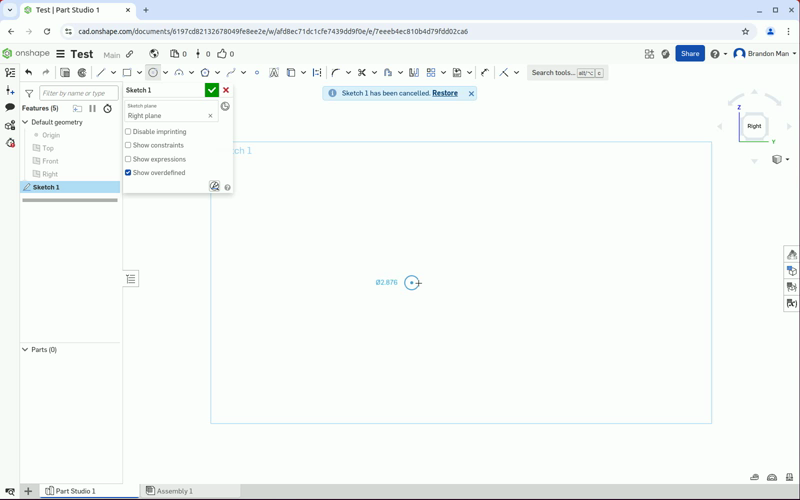
key(esc)
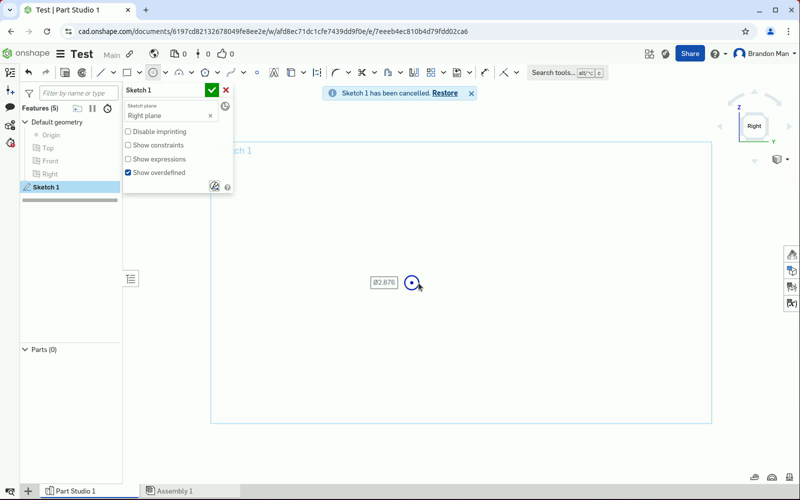
mouse_move(411, 287)
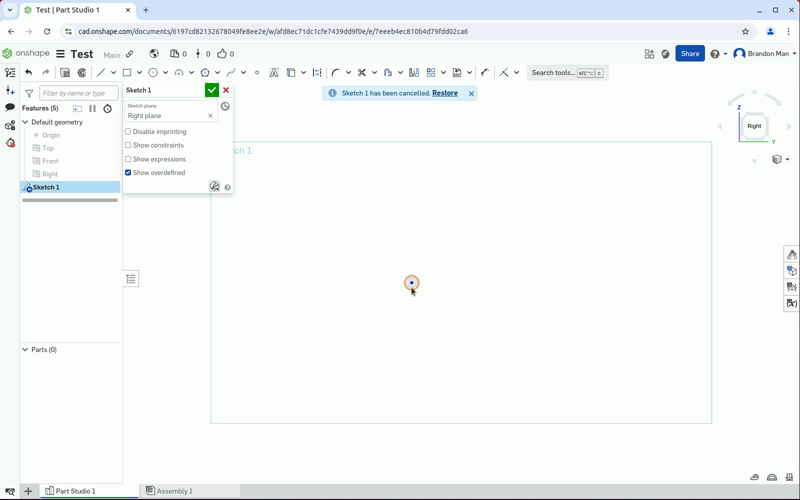
scroll(6)
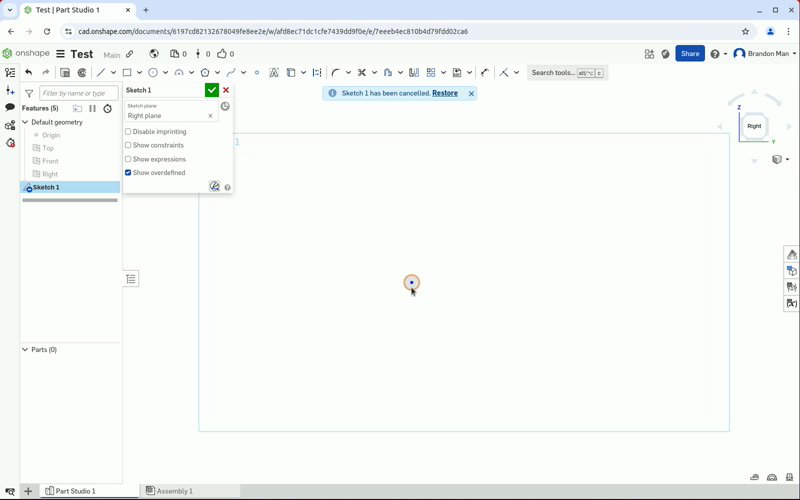
scroll(6)
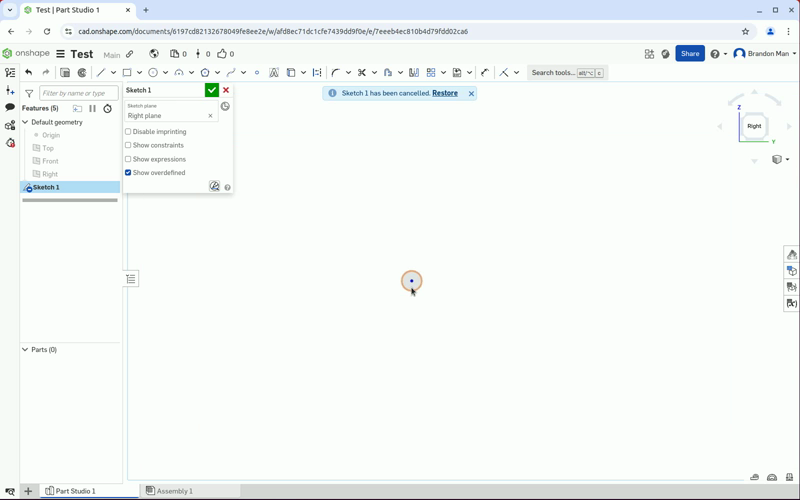
scroll(6)
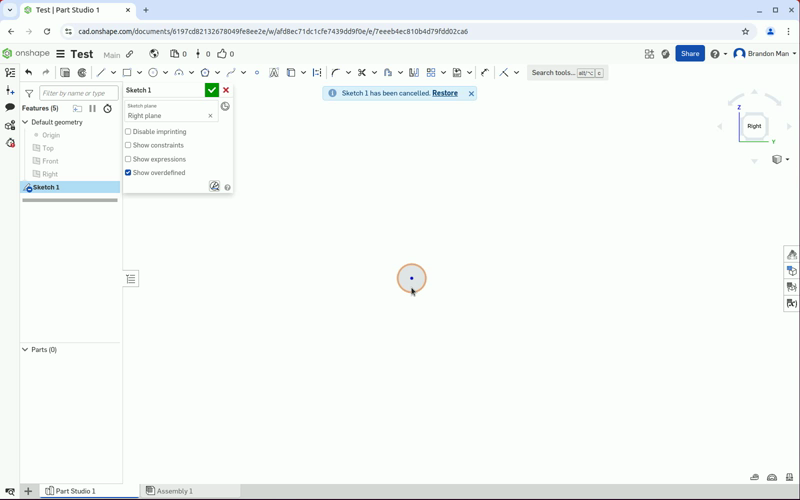
scroll(6)
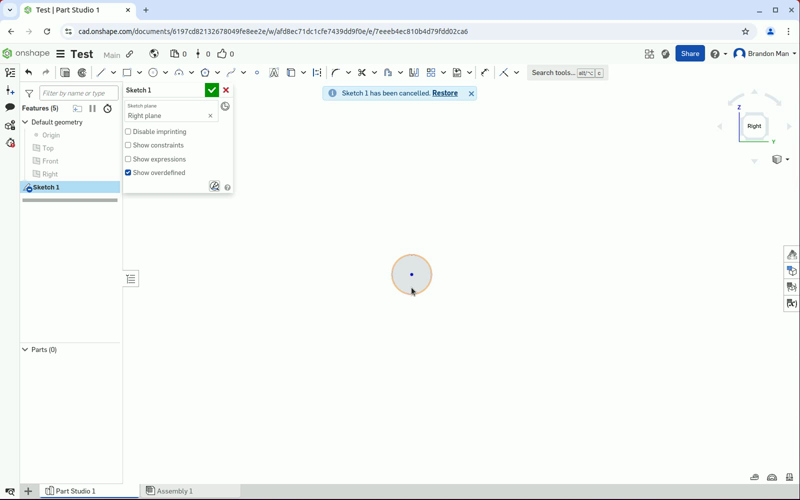
scroll(6)
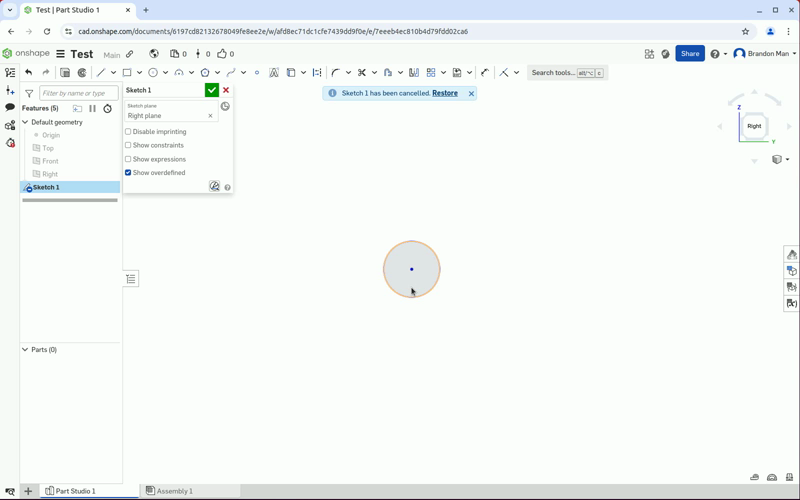
scroll(6)
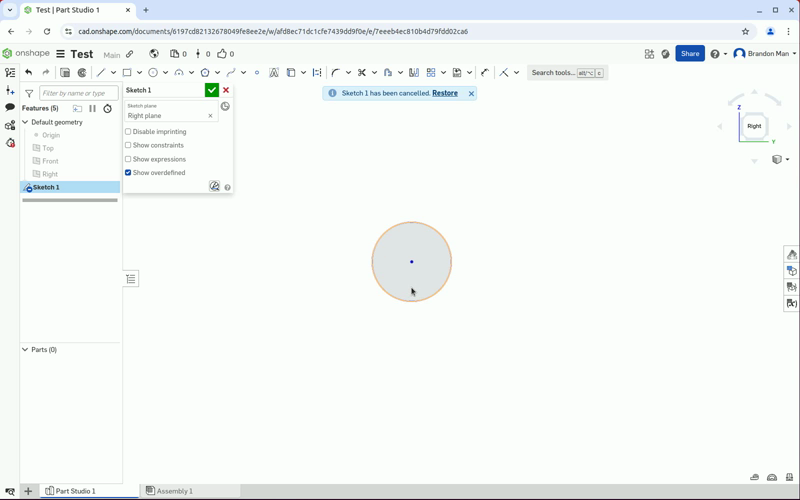
scroll(6)
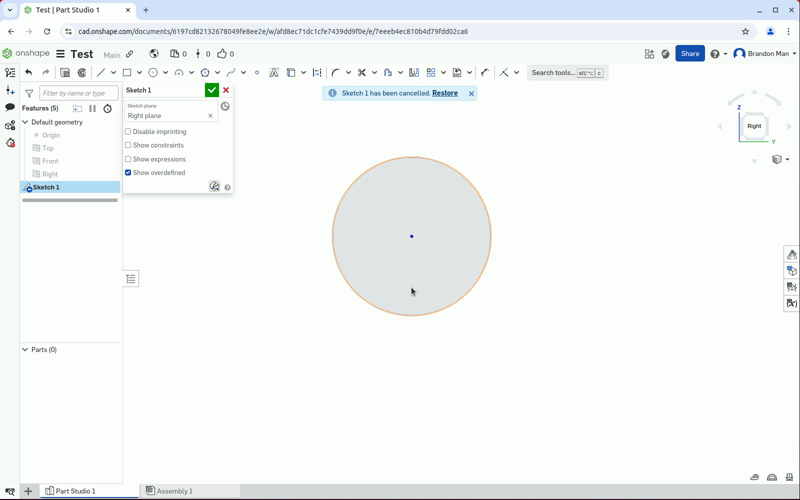
click(411, 287)
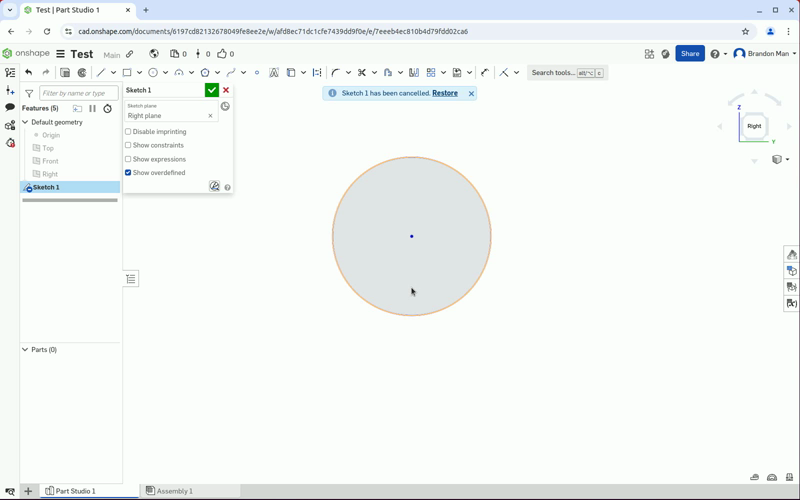
scroll(-6)
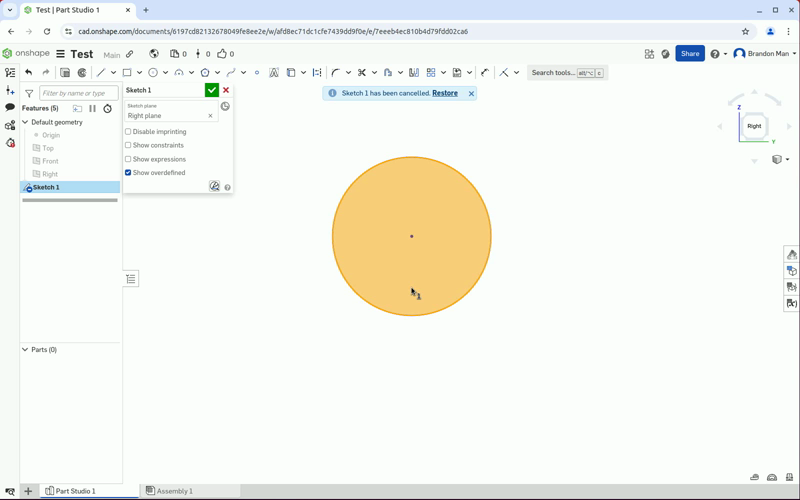
scroll(-6)
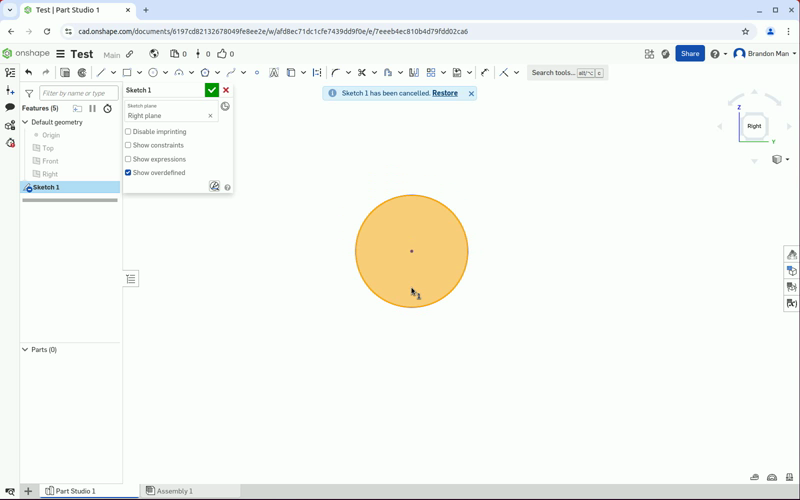
scroll(-6)
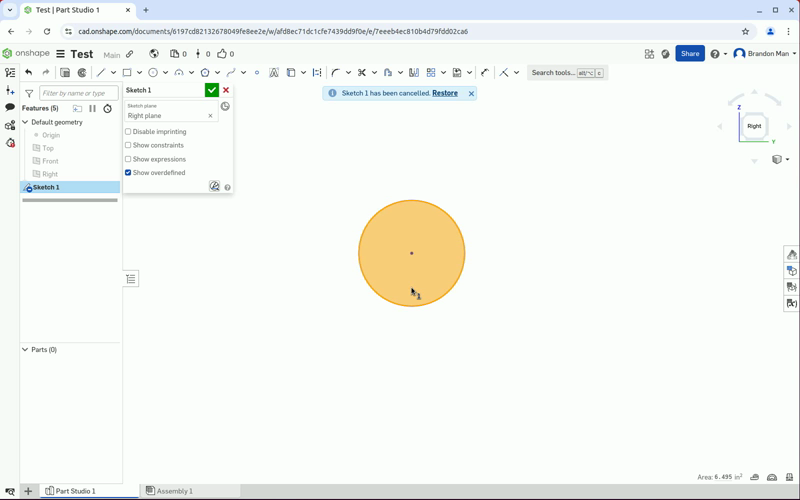
scroll(-6)
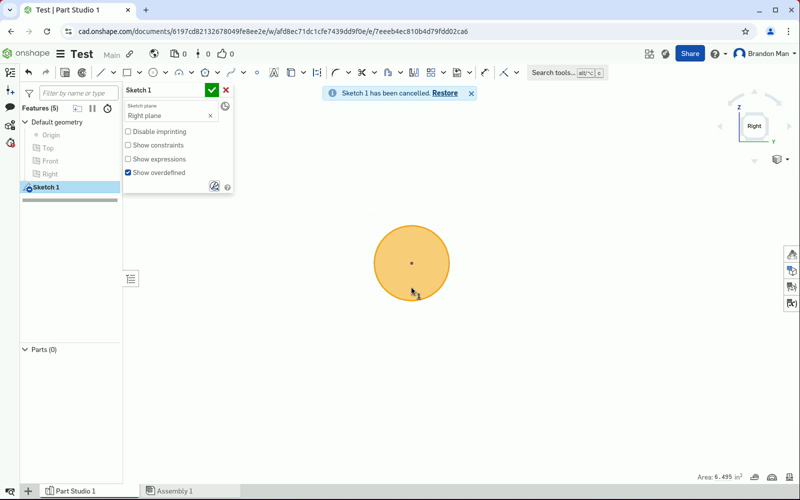
scroll(-6)
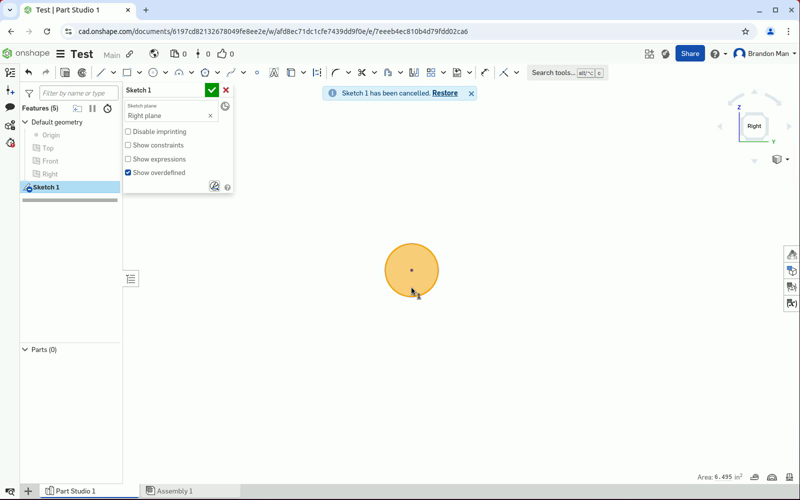
scroll(-6)
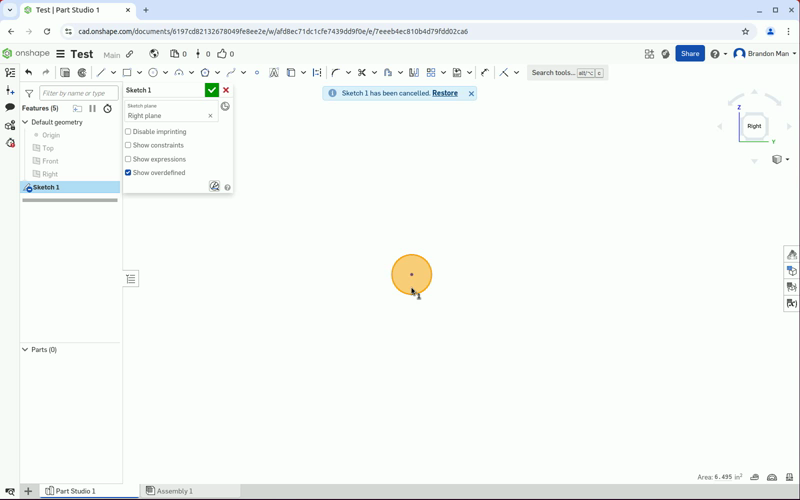
scroll(-6)
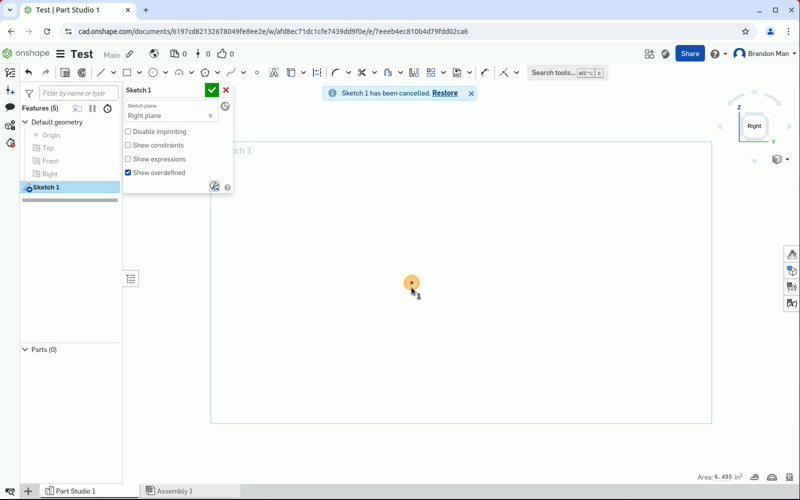
mouse_move(73, 352)
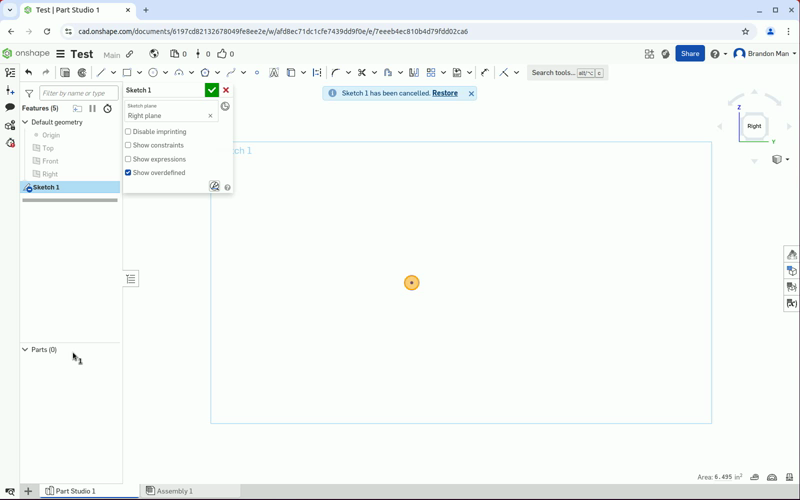
key(shift+y)
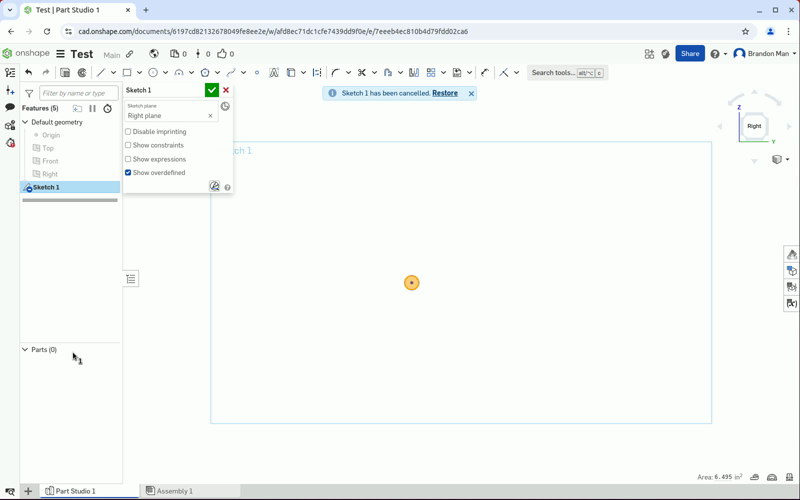
key(shift+e)
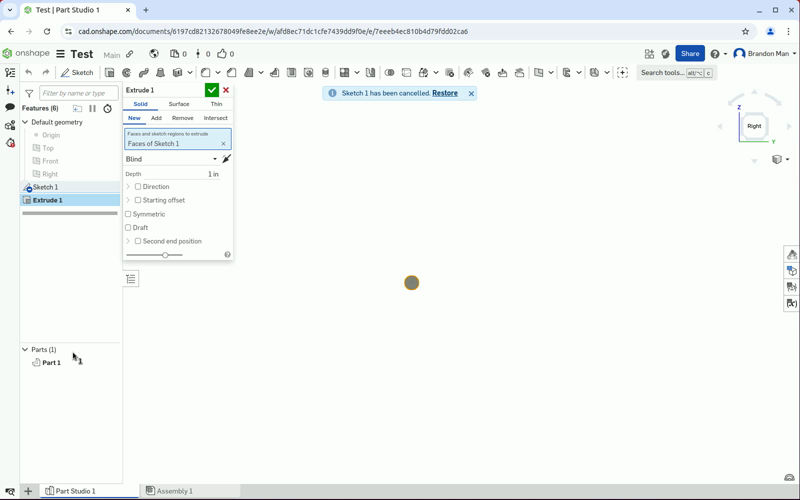
mouse_move(143, 106)
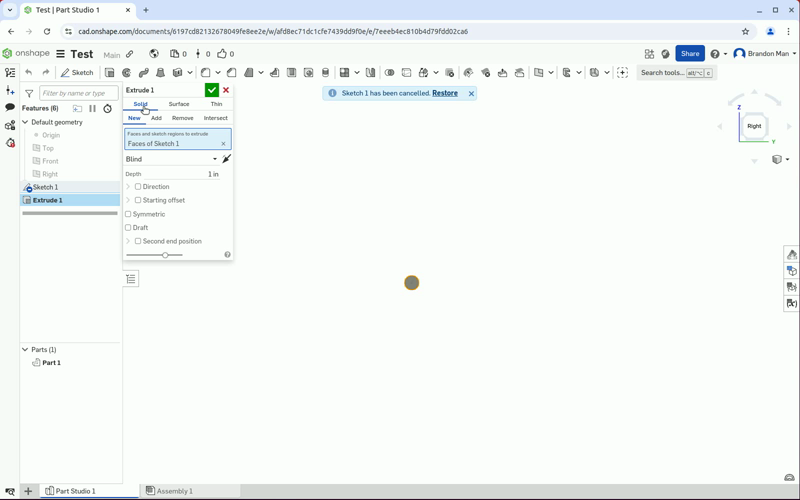
click(143, 106)
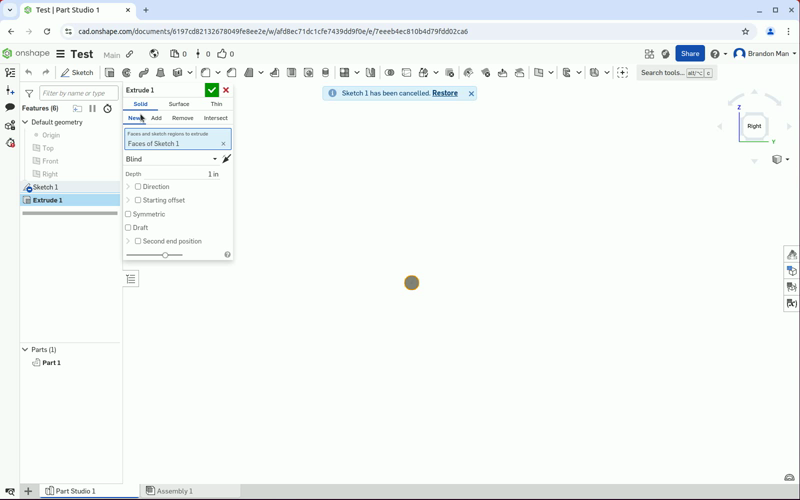
mouse_move(137, 120)
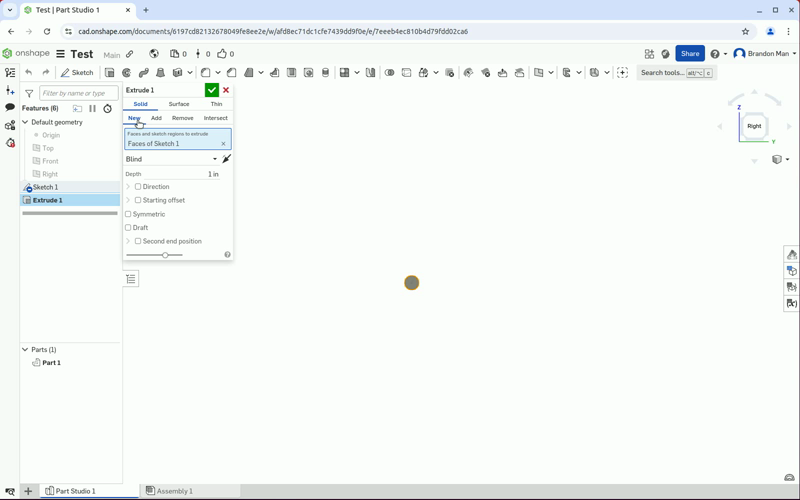
click(137, 120)
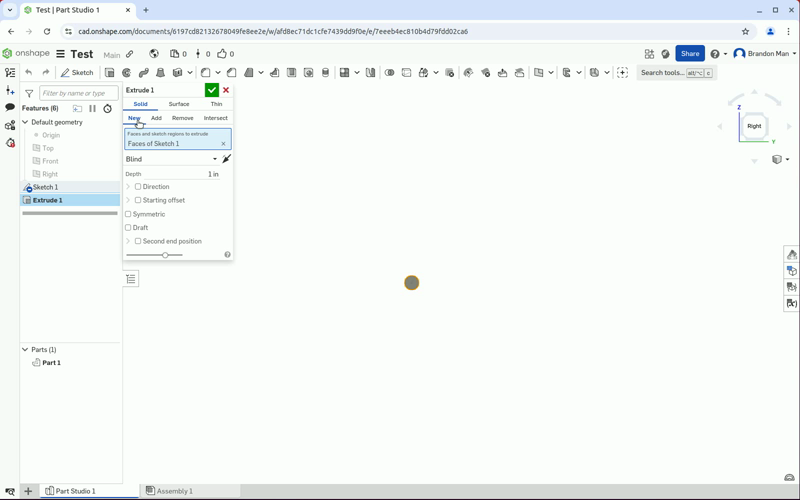
key(tab, 4)
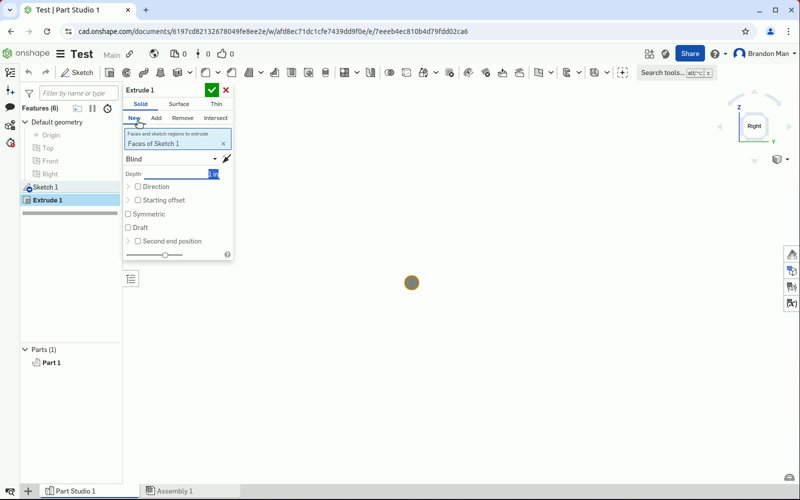
text(46.216)
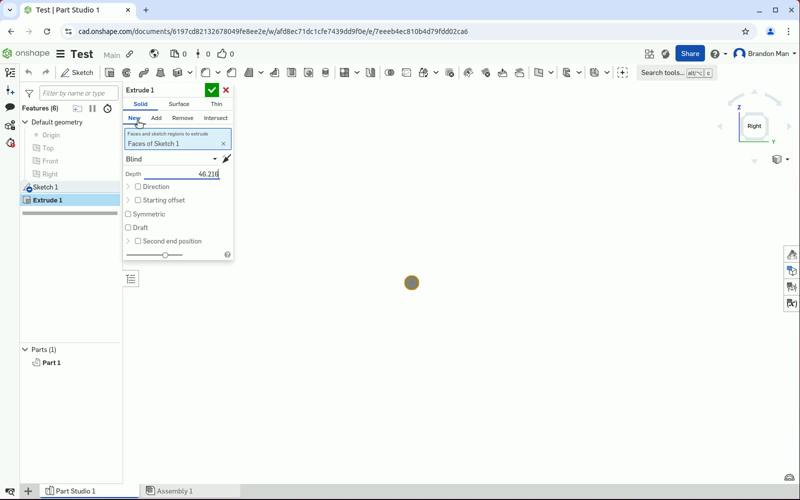
key(tab, 3)
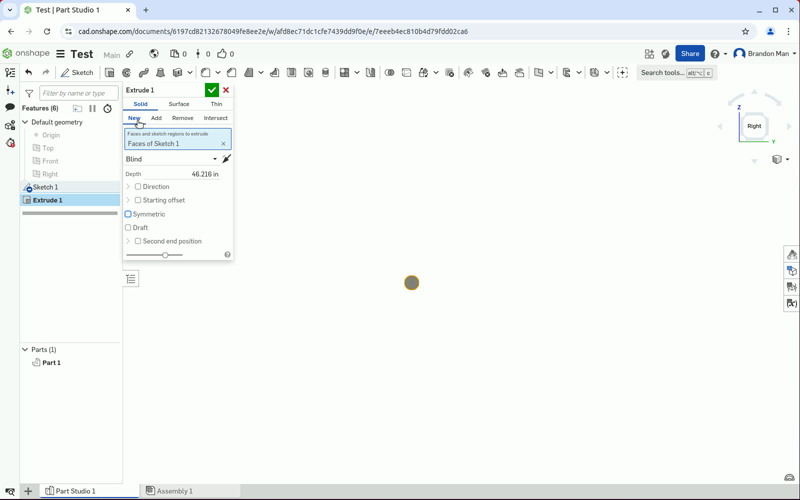
key(space)
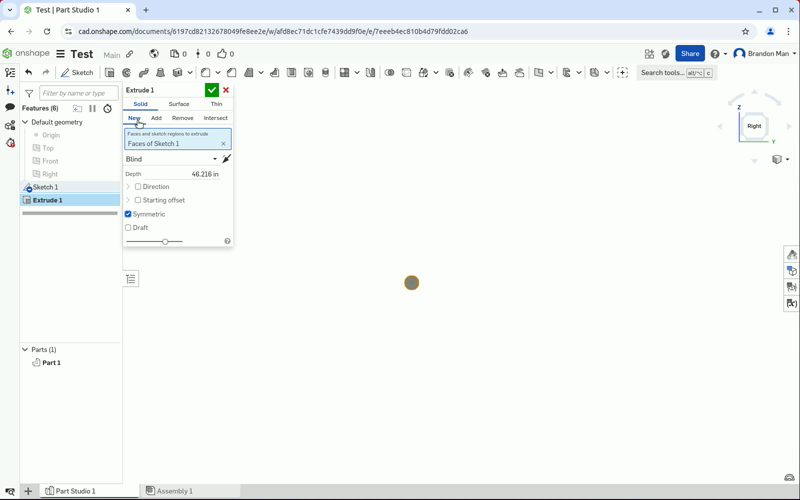
key(enter)
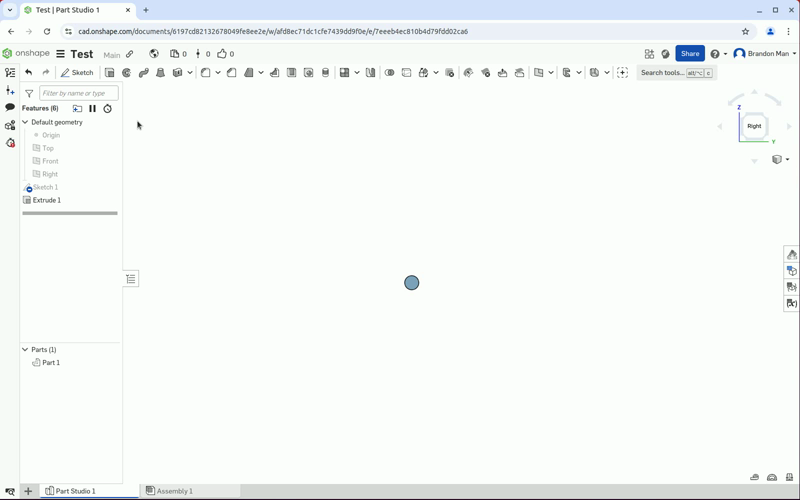
key(shift+h)
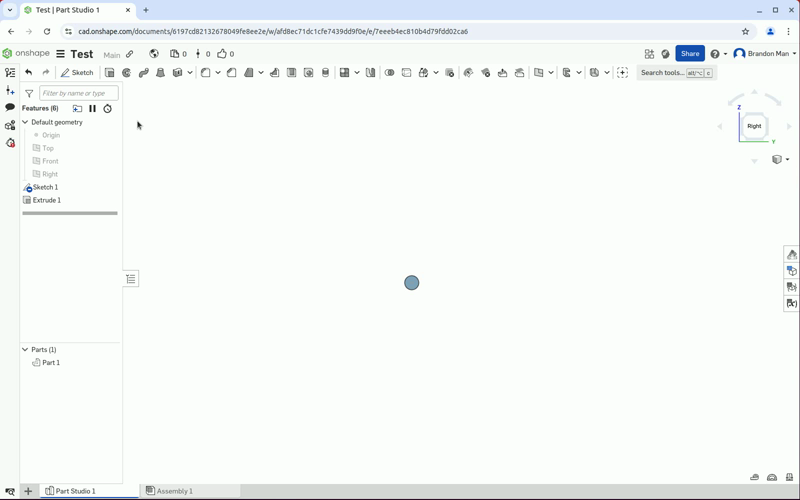
key(shift+h)
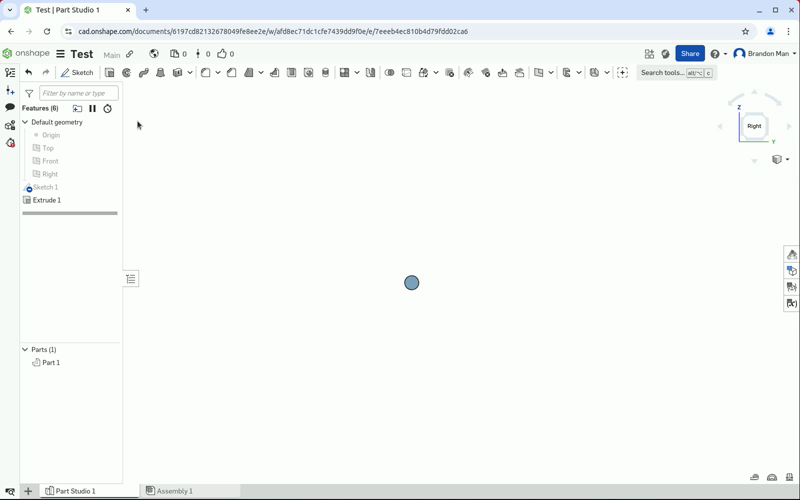
mouse_move(73, 189)
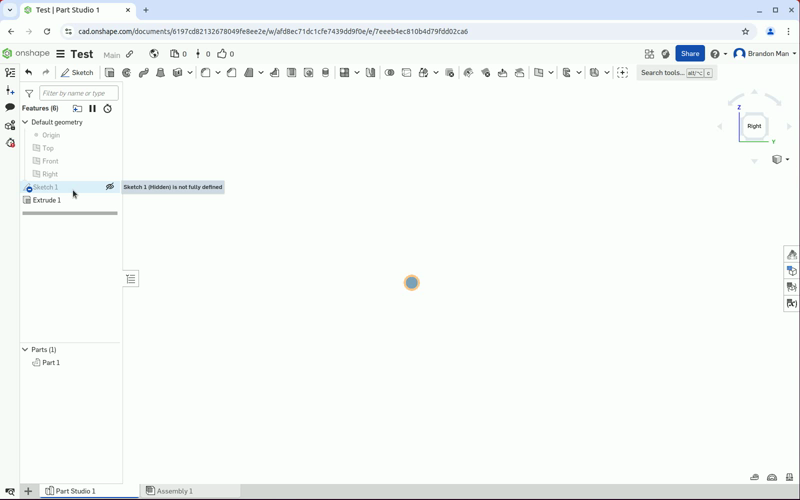
click(73, 189)
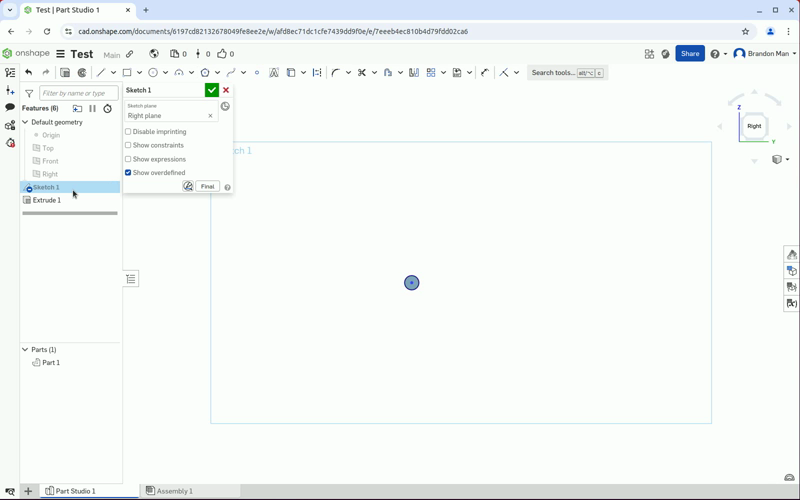
mouse_move(229, 92)
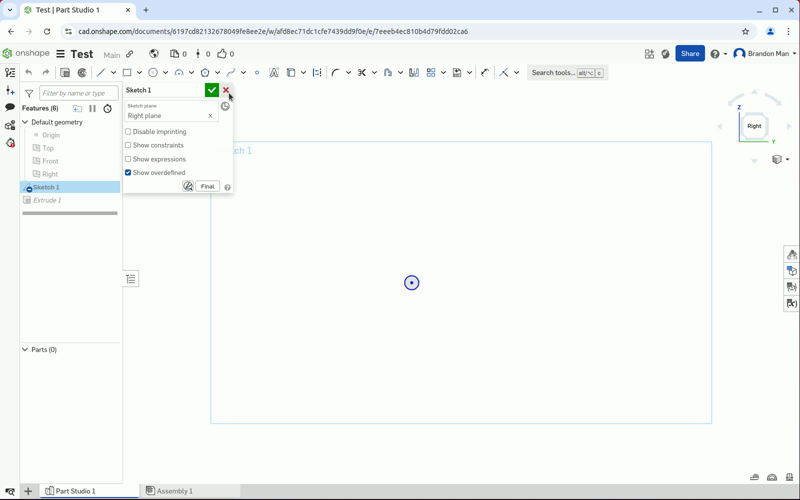
click(229, 92)
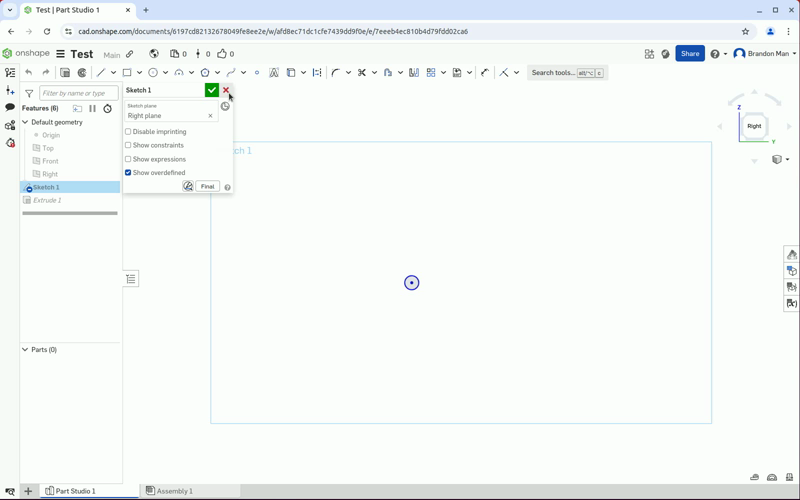
key(shift+s)
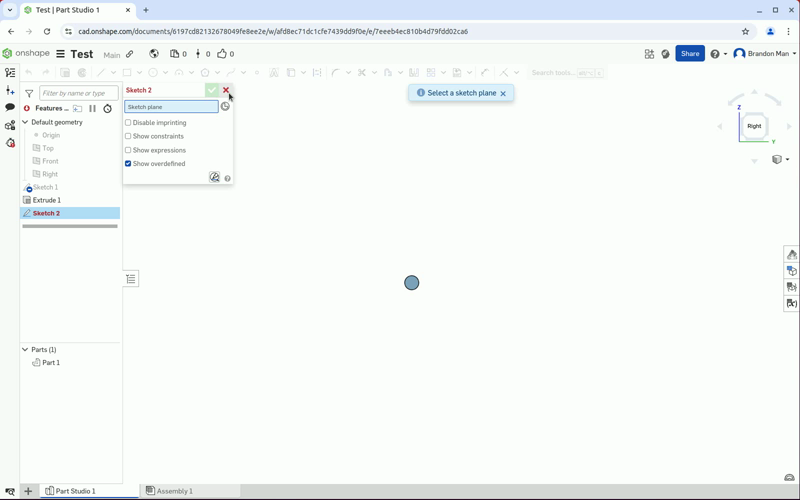
mouse_move(73, 176)
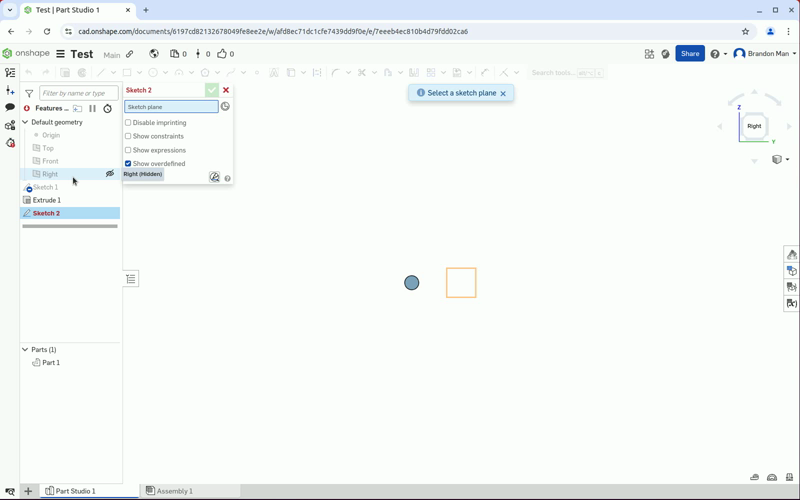
click(73, 176)
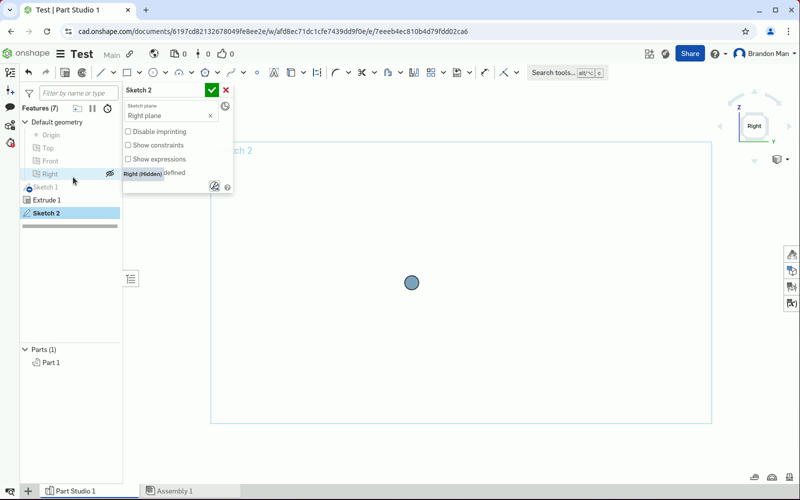
mouse_move(73, 352)
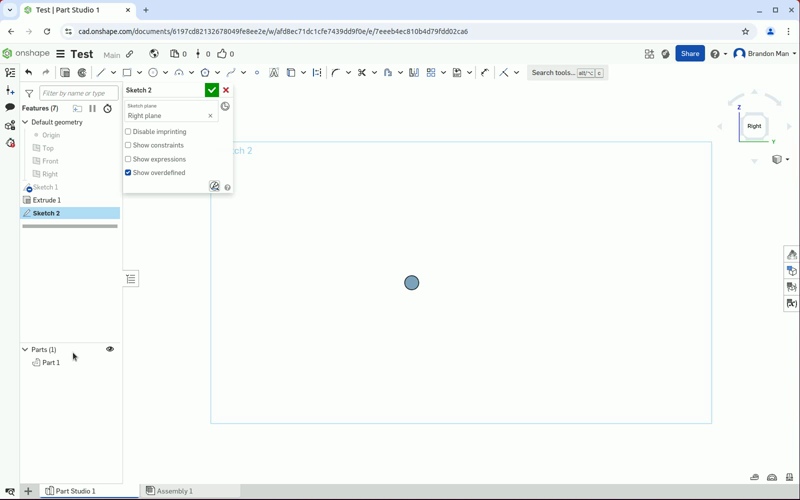
key(y)
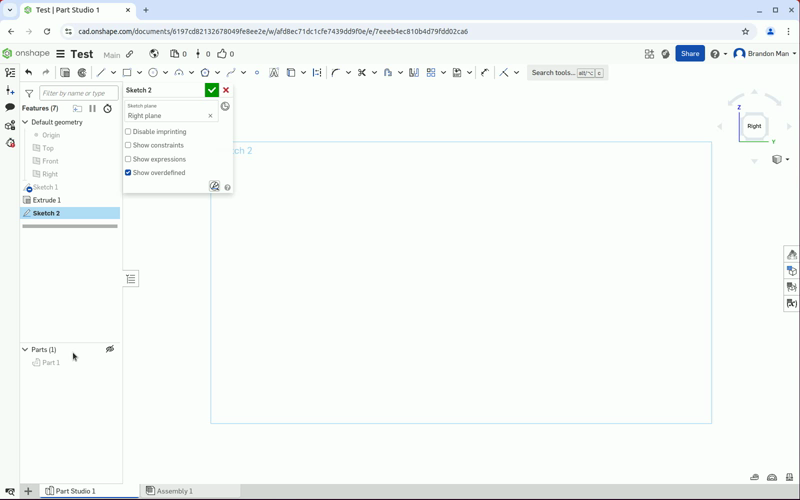
key(c)
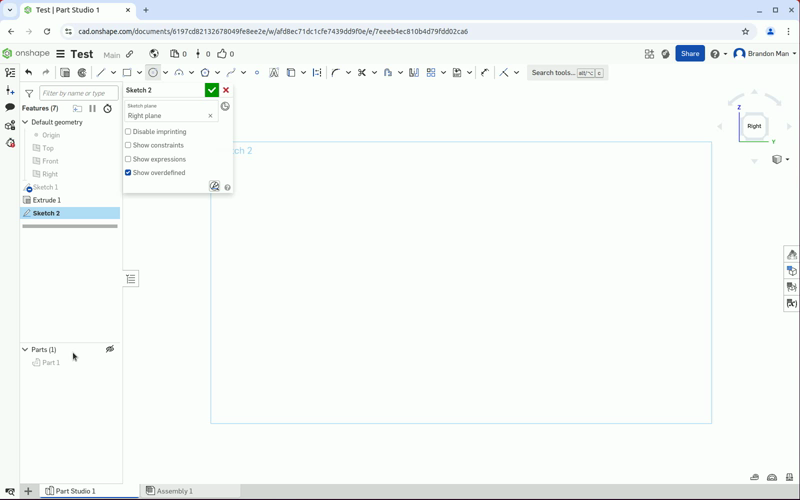
key_down(shift)
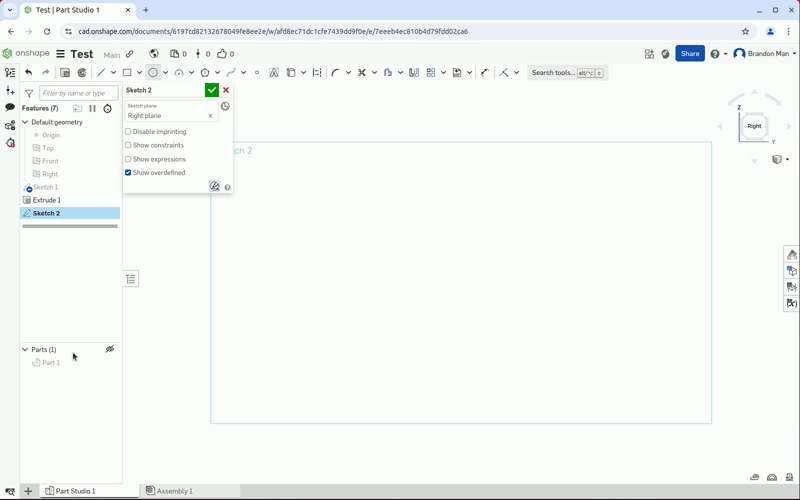
mouse_move(511, 282)
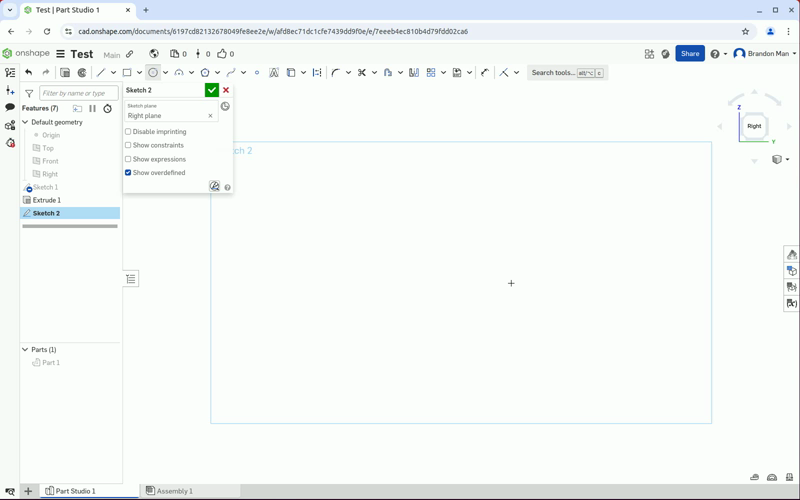
click(511, 282)
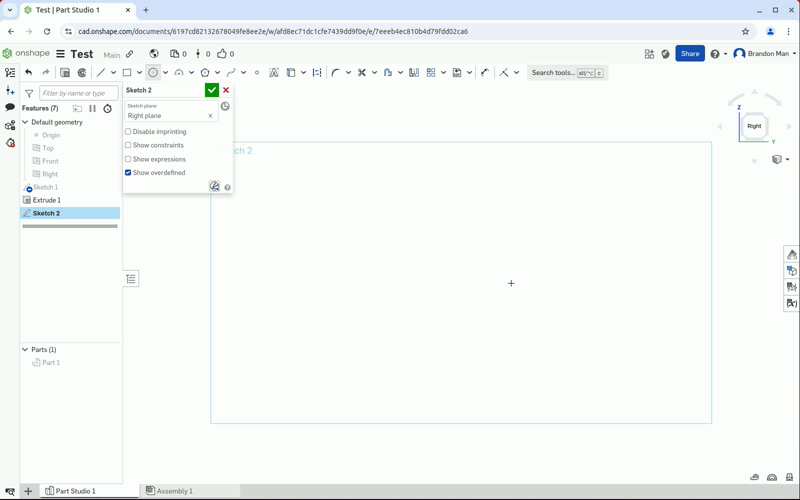
key_up(shift)
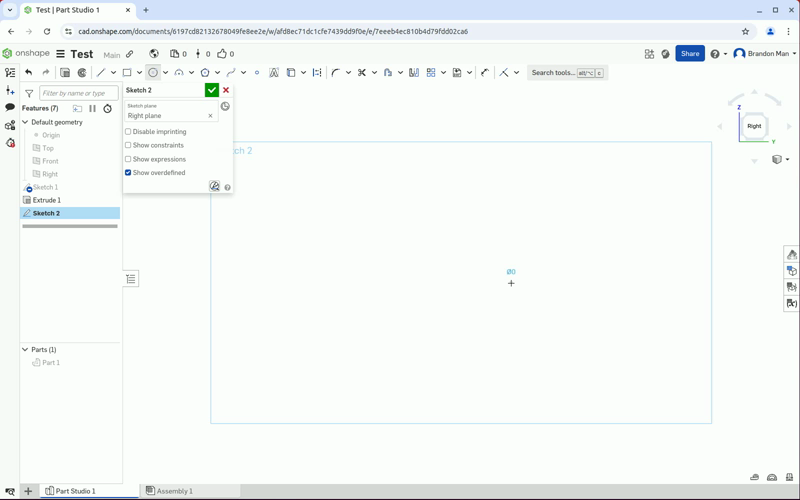
mouse_move(517, 282)
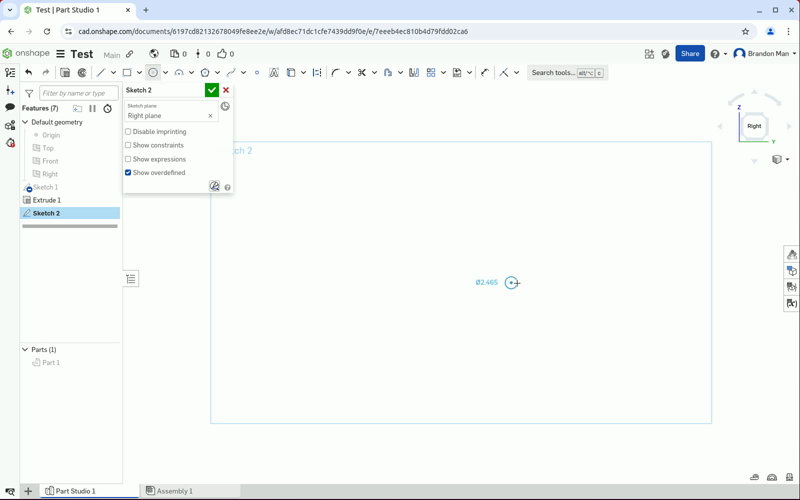
click(517, 282)
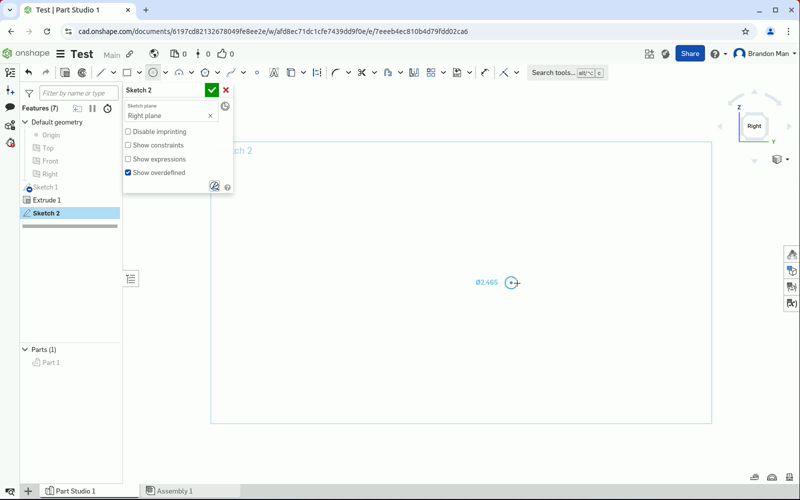
key(esc)
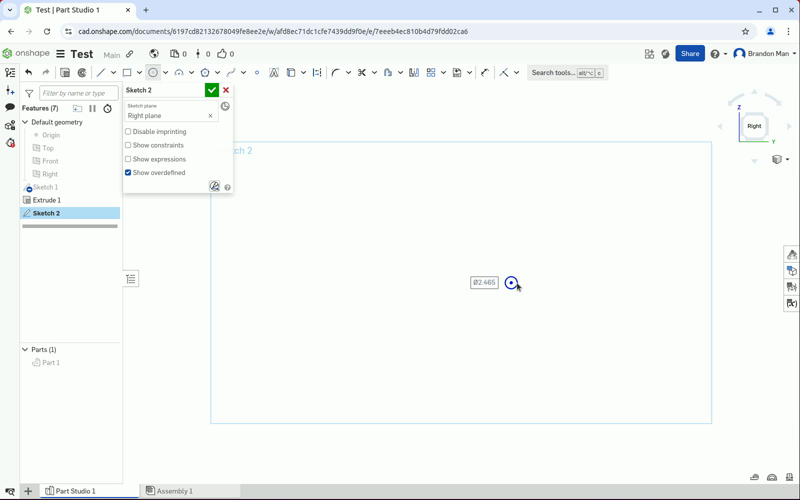
mouse_move(514, 286)
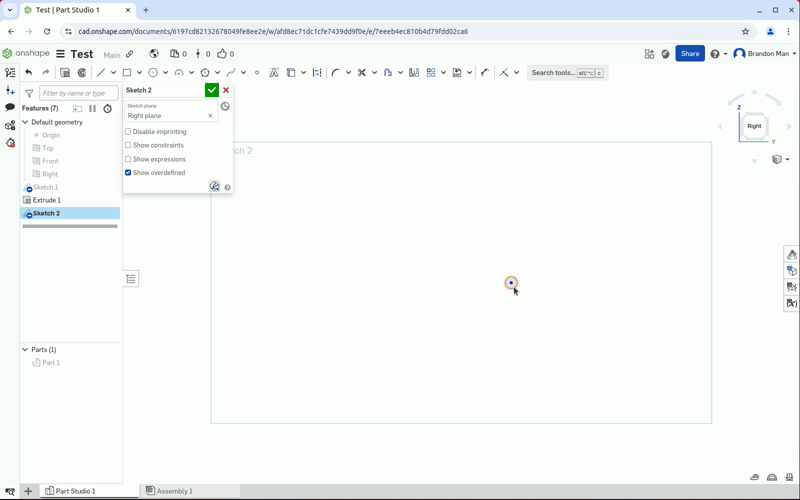
scroll(6)
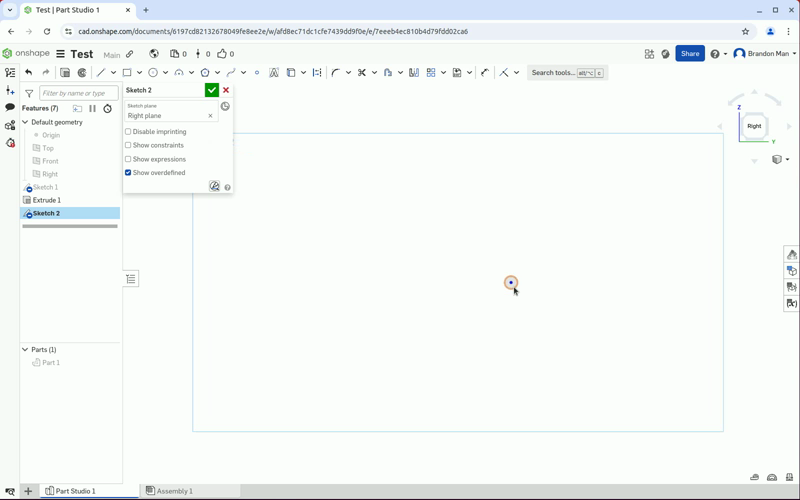
scroll(6)
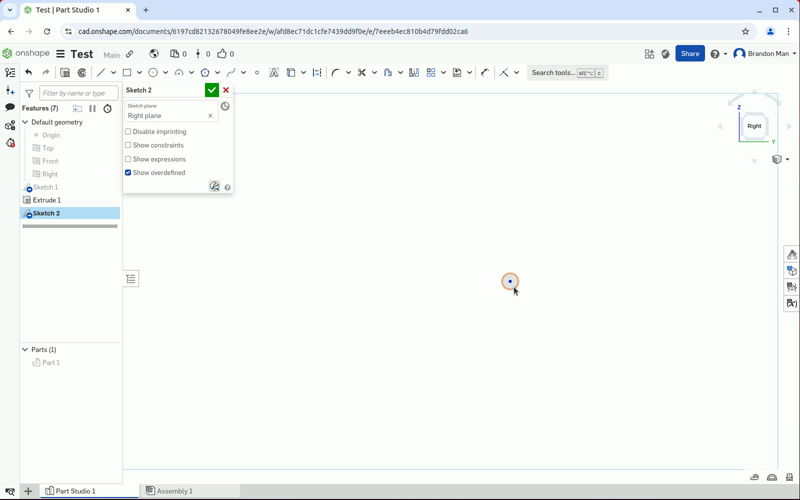
scroll(6)
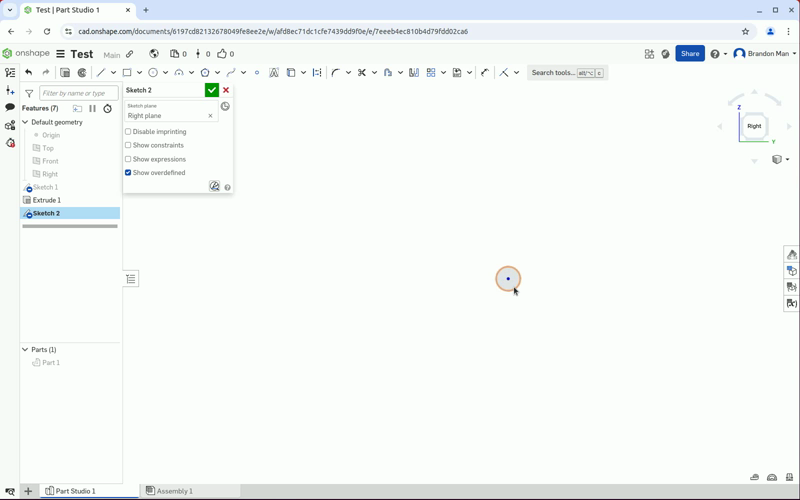
scroll(6)
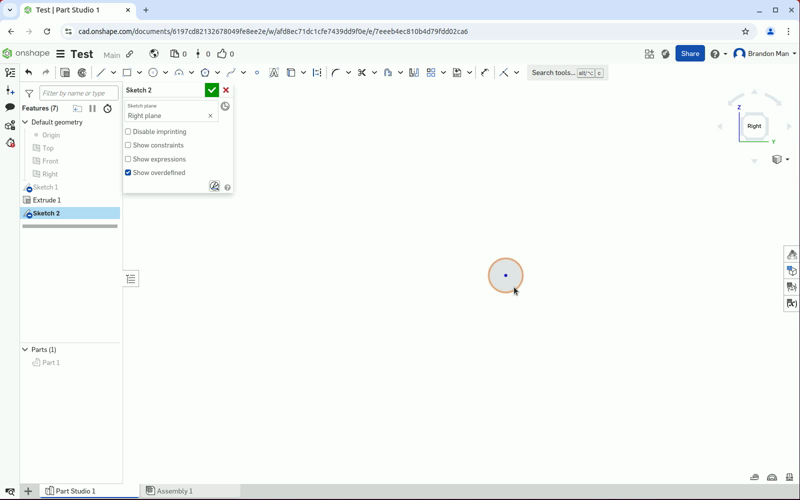
scroll(6)
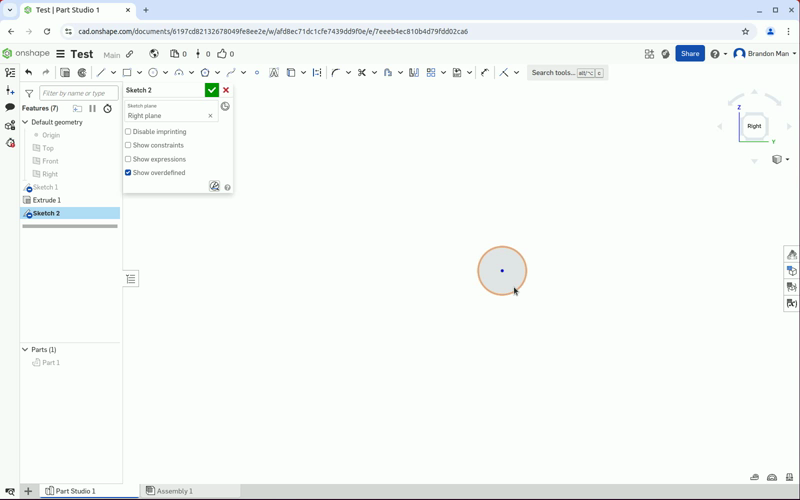
scroll(6)
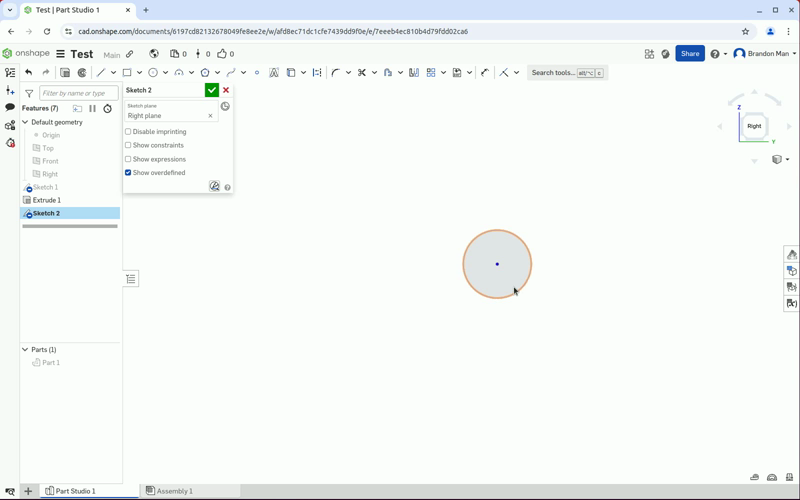
scroll(6)
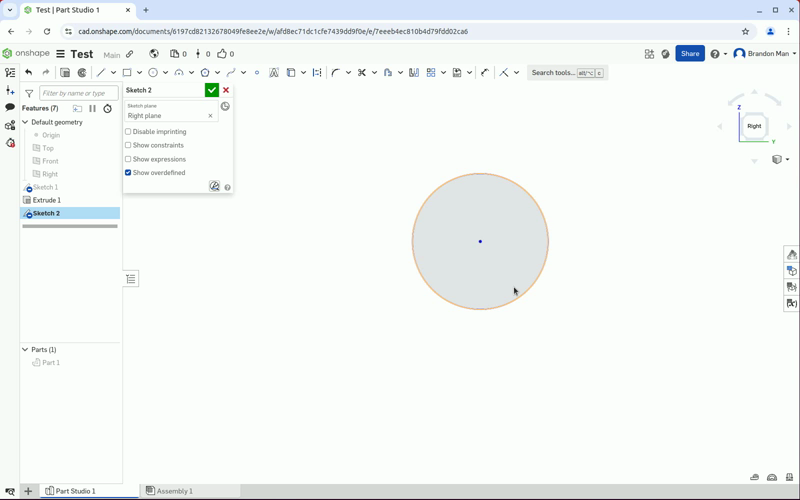
click(514, 286)
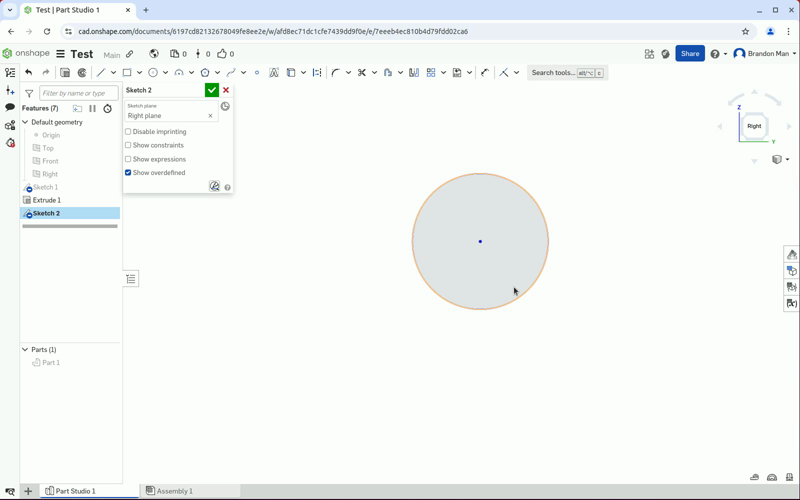
scroll(-6)
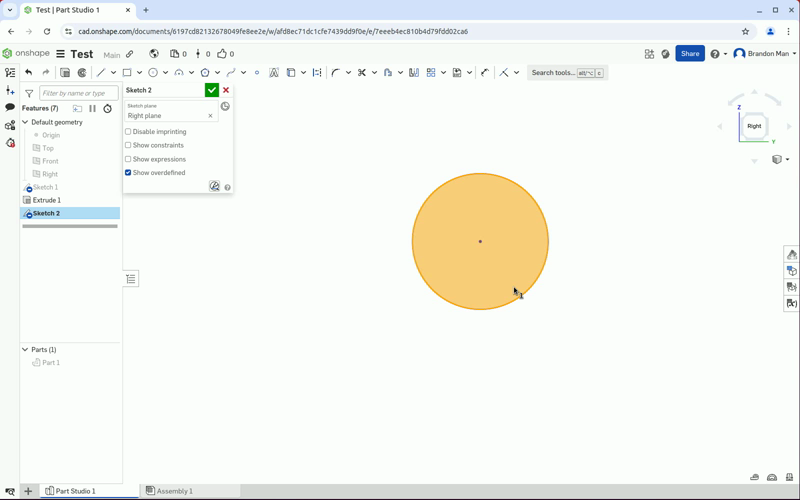
scroll(-6)
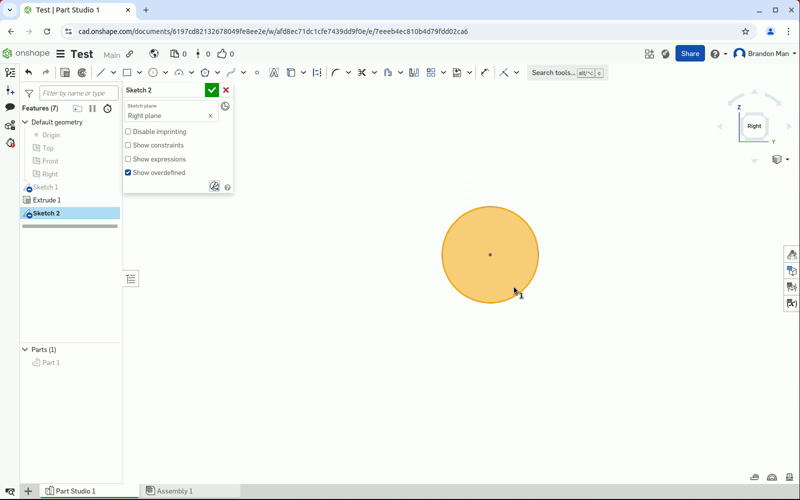
scroll(-6)
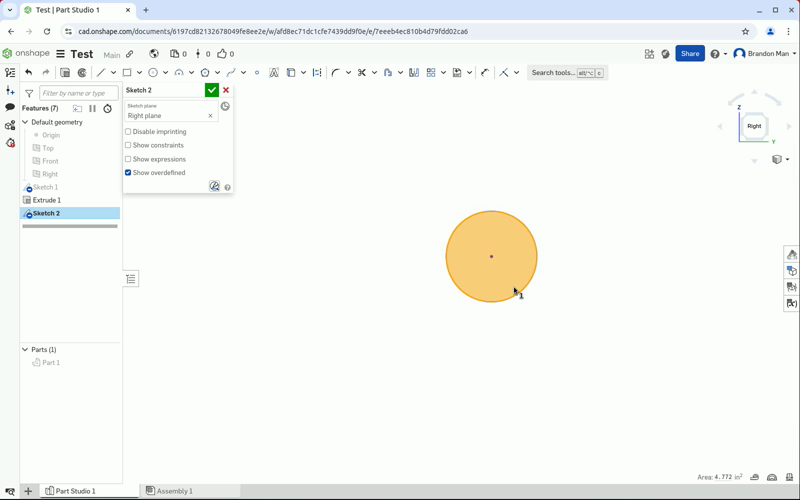
scroll(-6)
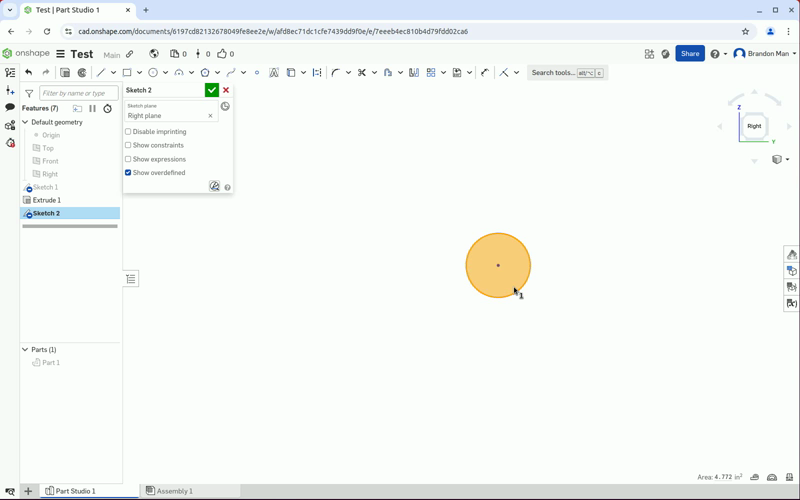
scroll(-6)
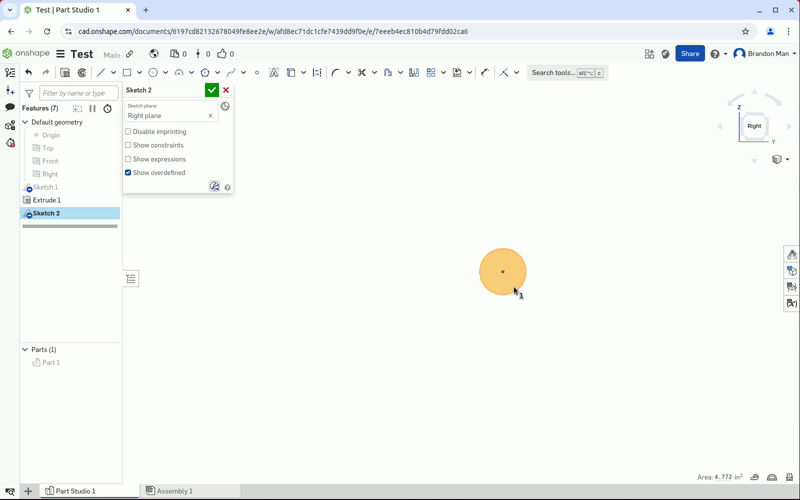
scroll(-6)
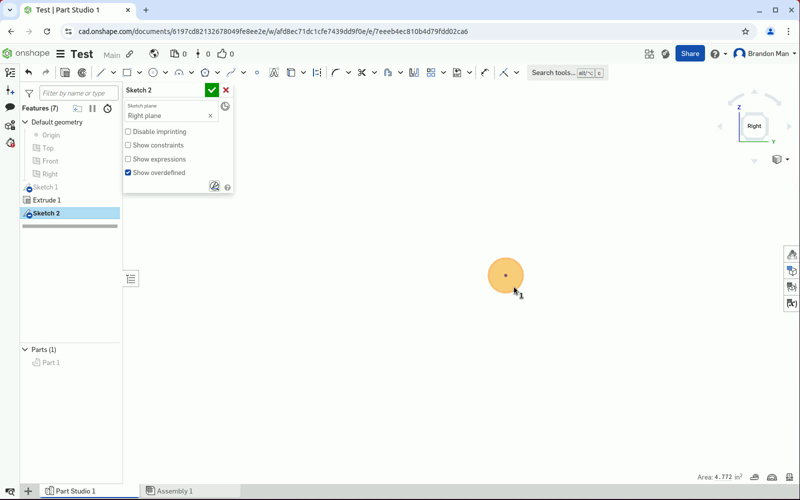
scroll(-6)
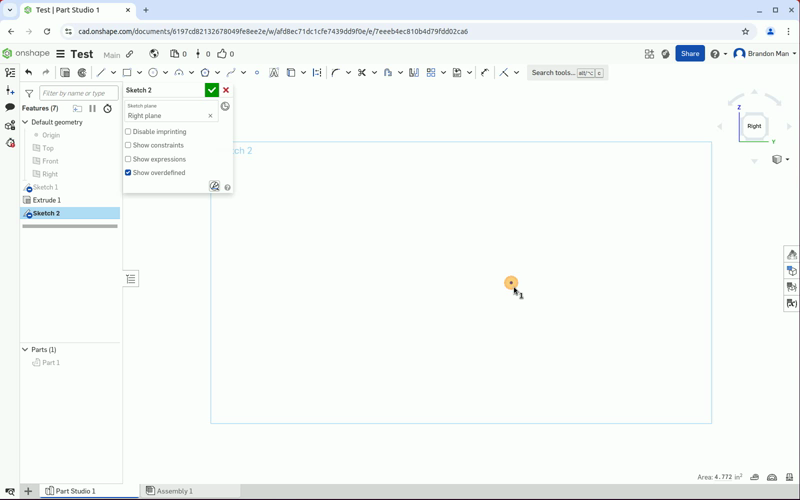
mouse_move(73, 352)
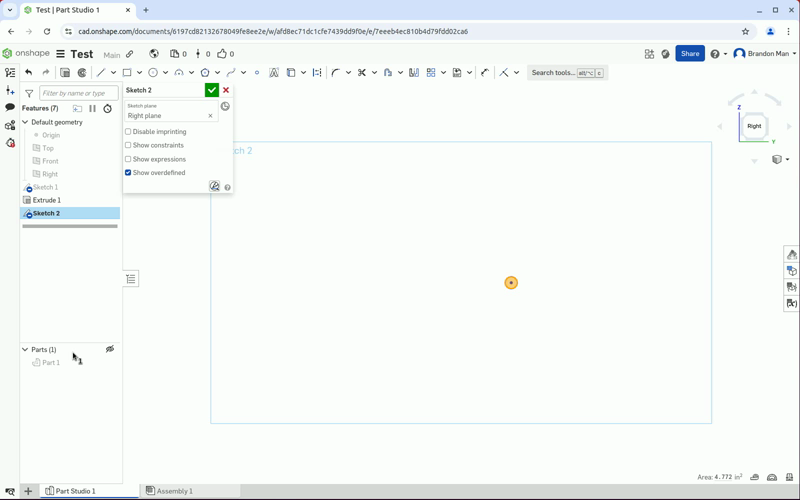
key(shift+y)
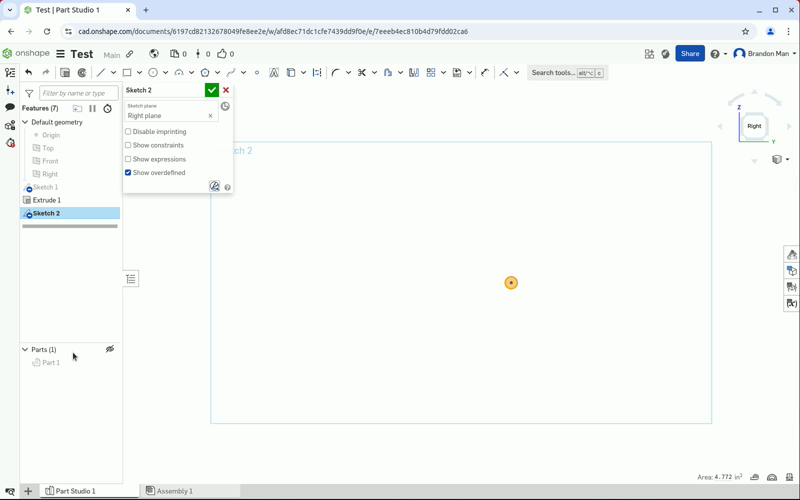
key(shift+e)
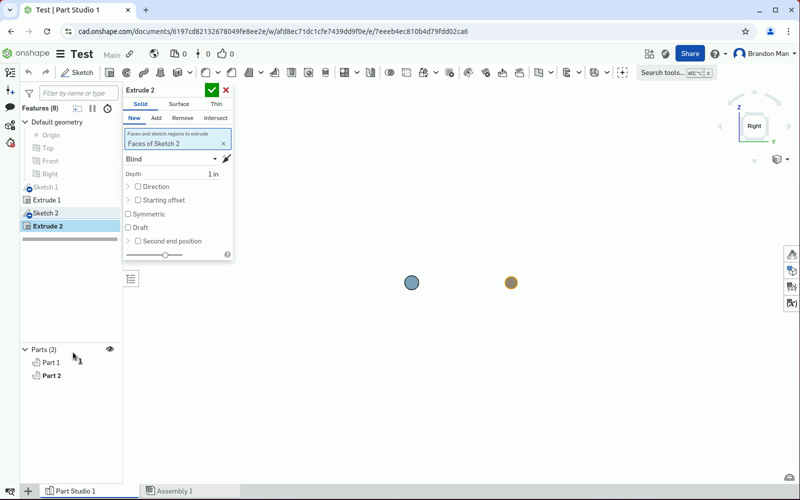
mouse_move(143, 106)
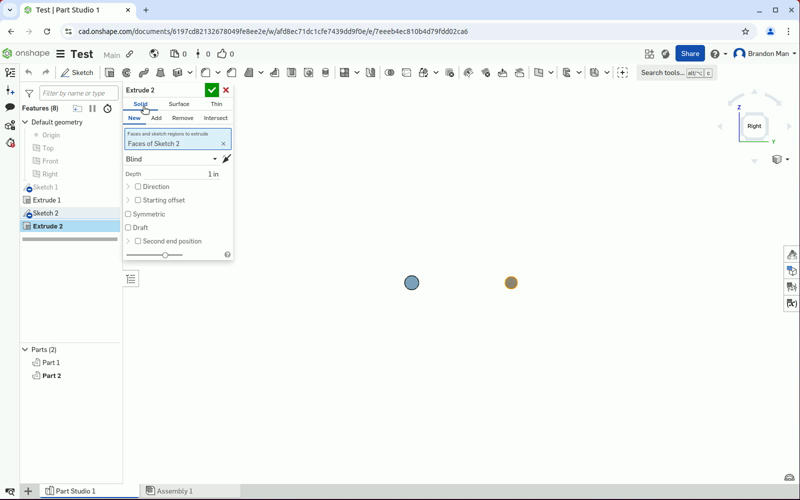
click(143, 106)
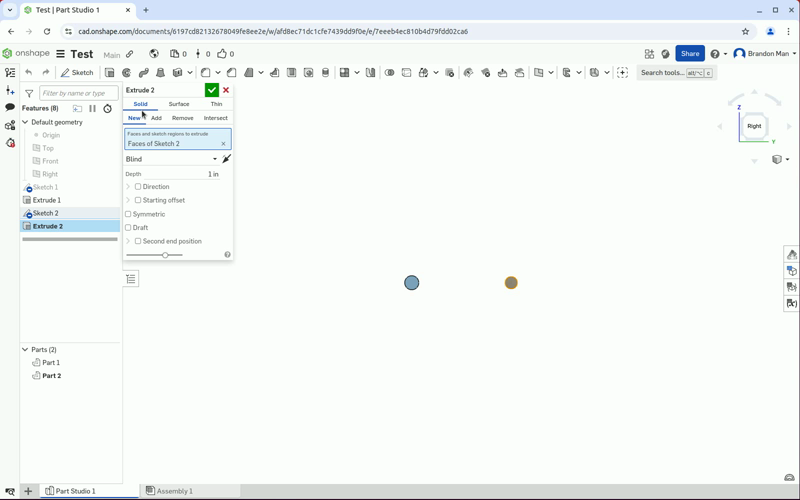
mouse_move(137, 120)
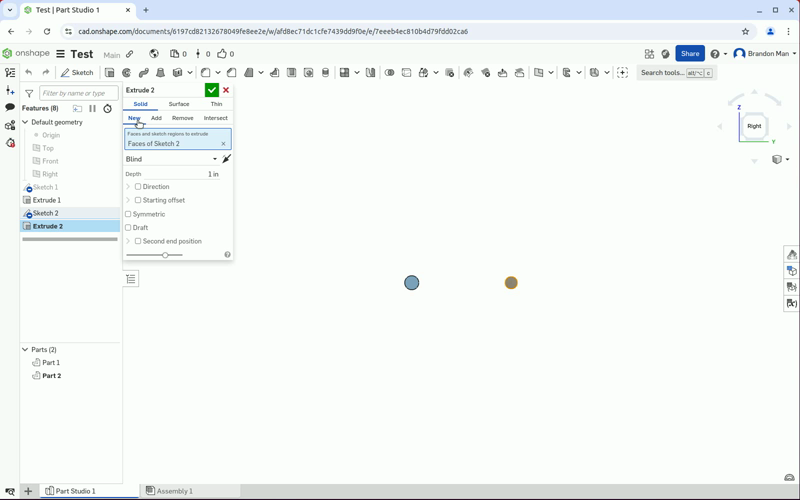
click(137, 120)
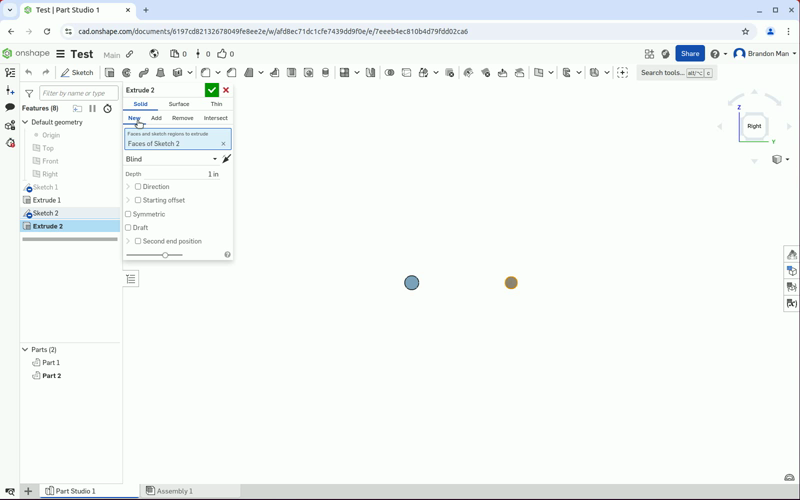
key(tab, 4)
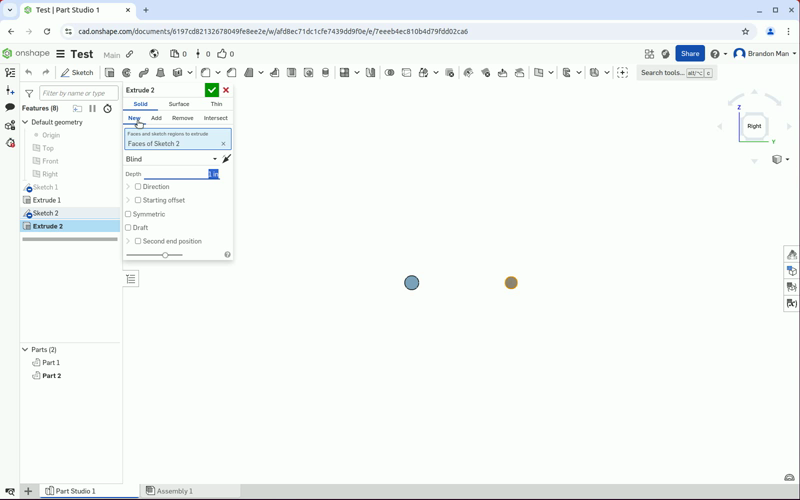
text(46.216)
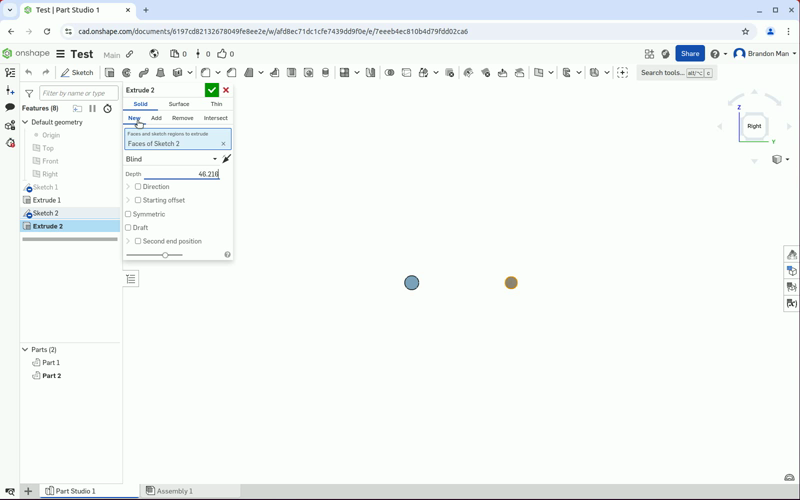
key(tab, 3)
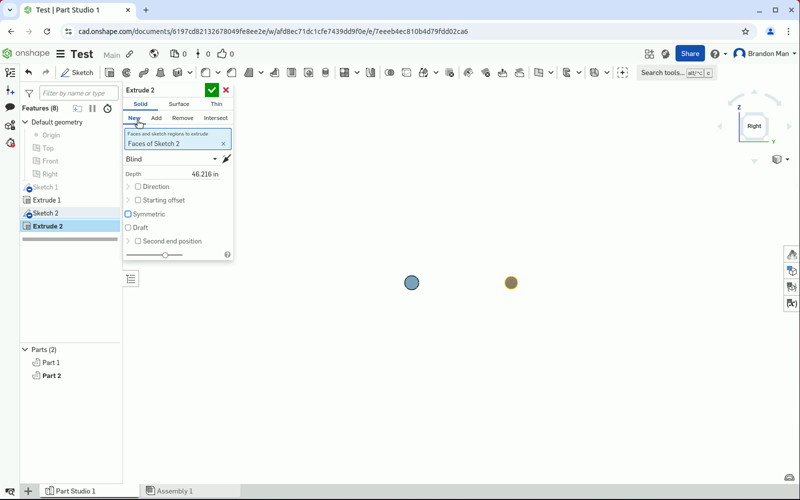
key(space)
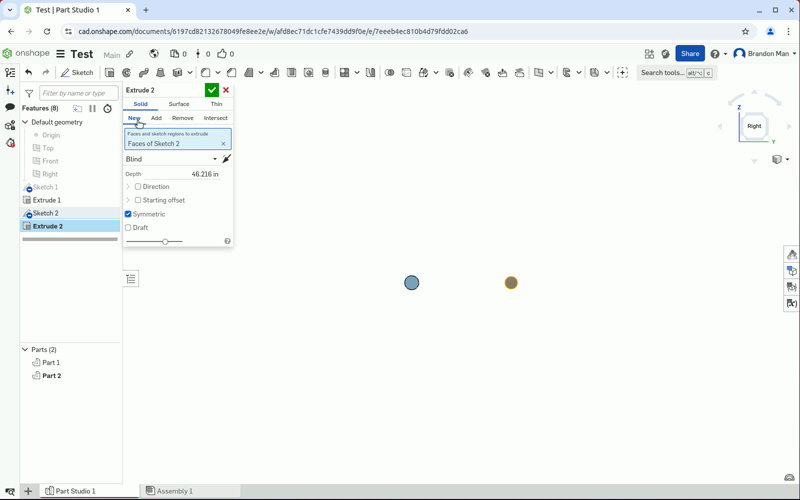
key(enter)
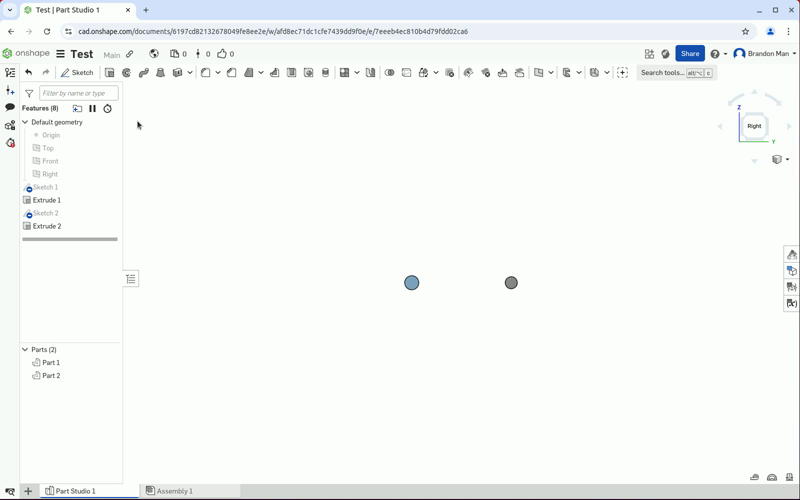
key(shift+h)
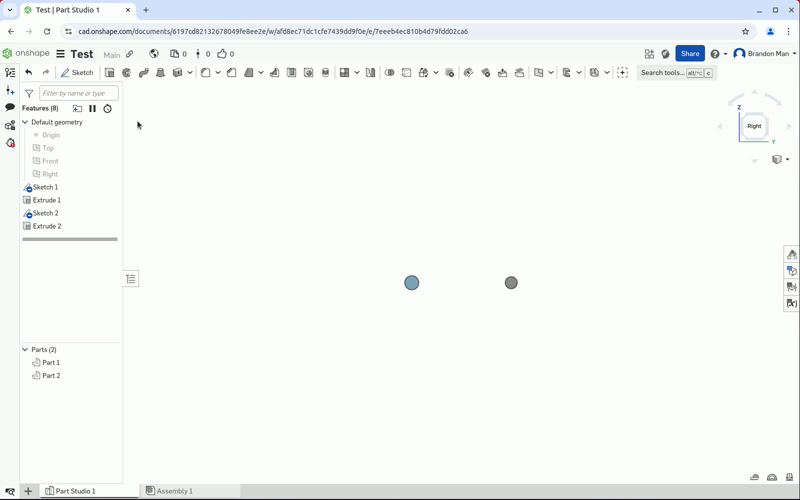
key(shift+h)
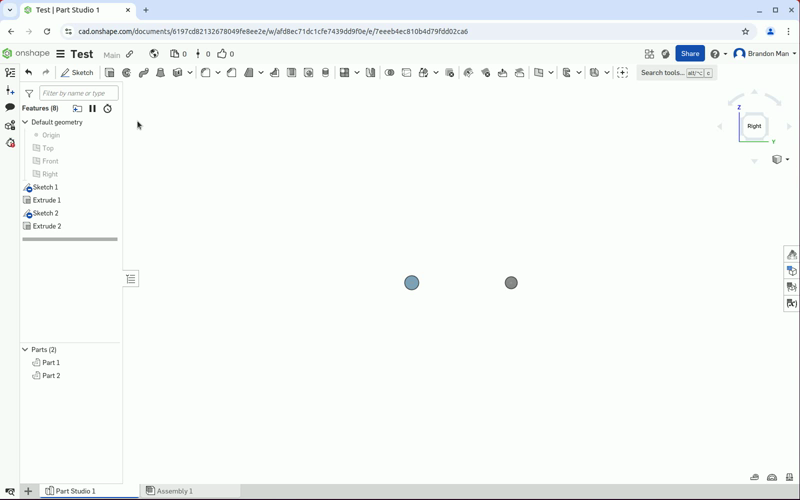
key(shift+7)
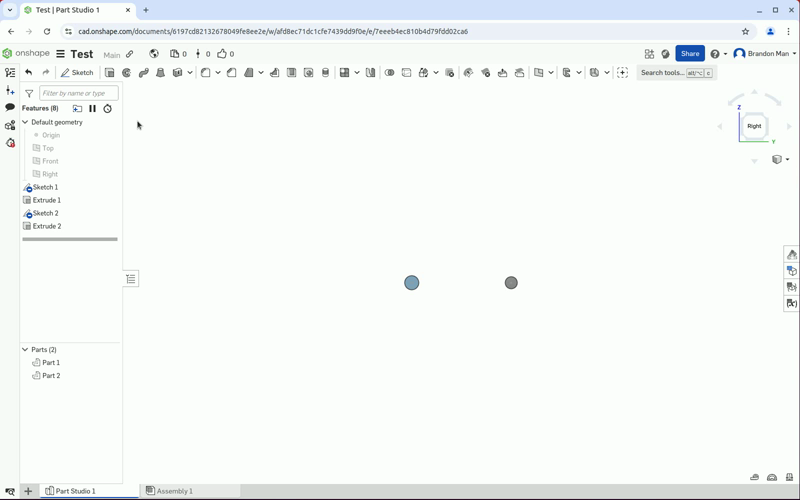
key(right, 2)
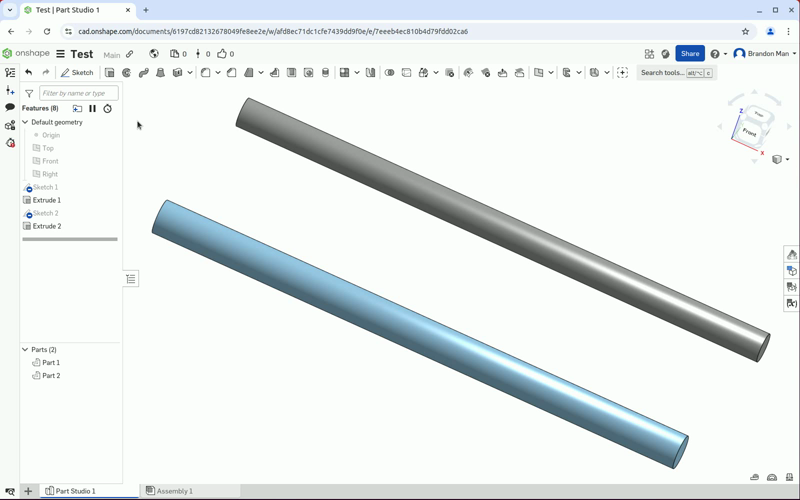
key(down, 2)
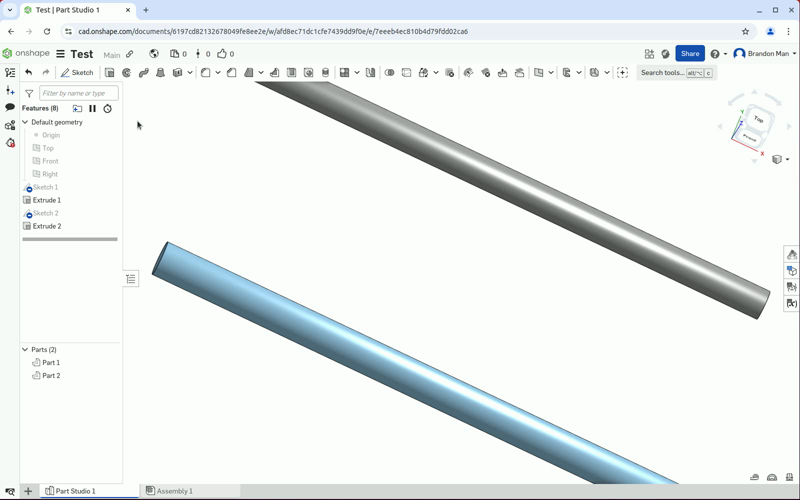
key(up, 2)
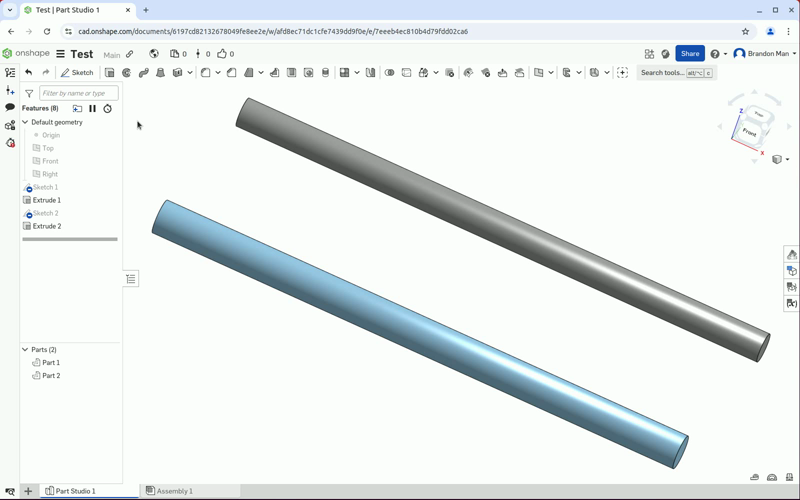
key(left, 2)
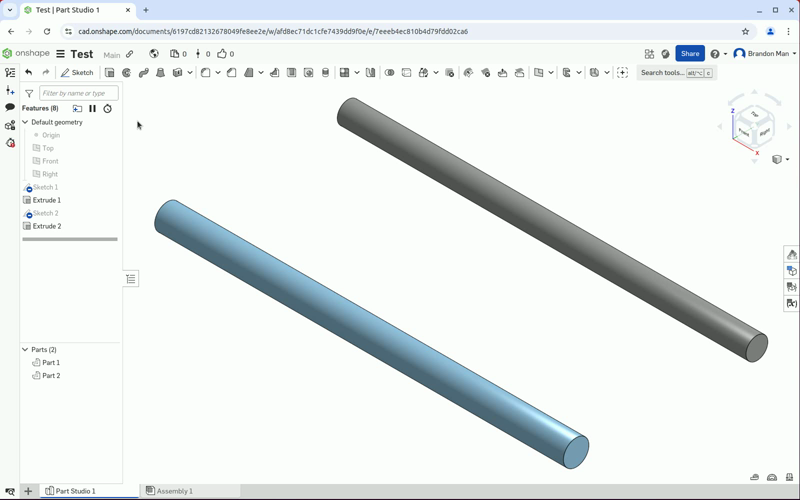
mouse_move(73, 189)
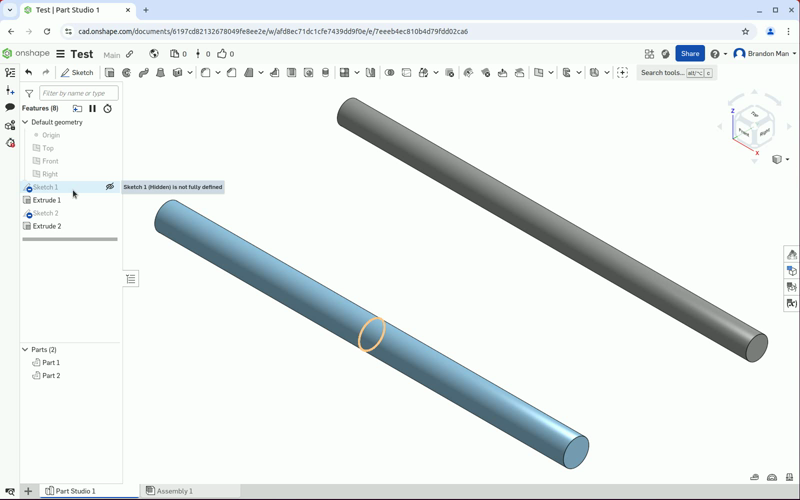
click(73, 189)